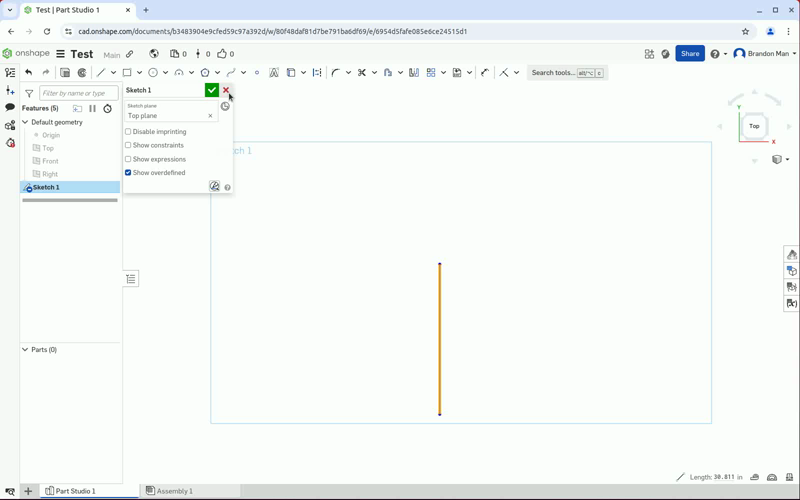
key(shift+h)
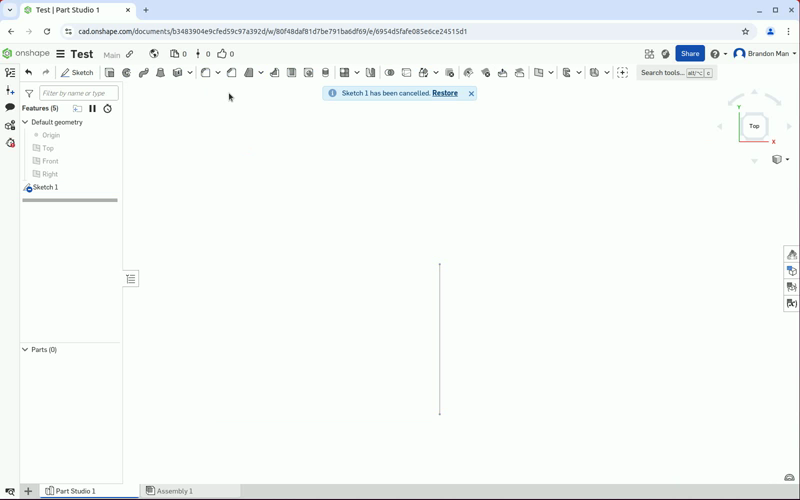
key(shift+s)
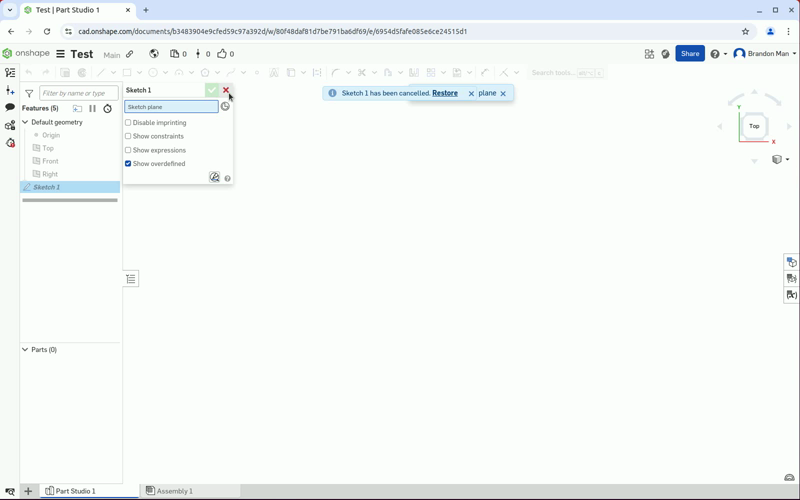
mouse_move(73, 150)
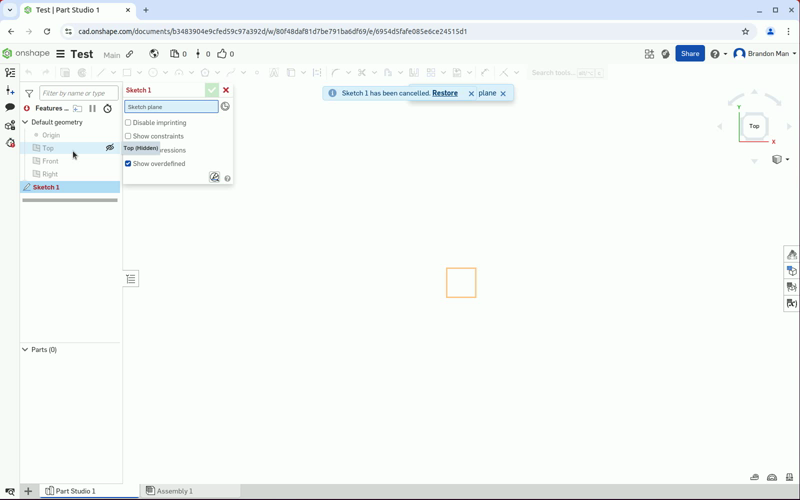
click(73, 150)
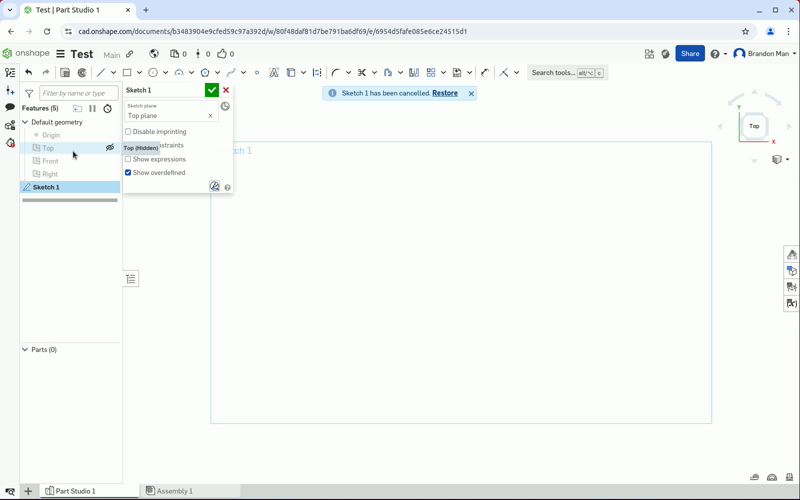
mouse_move(73, 352)
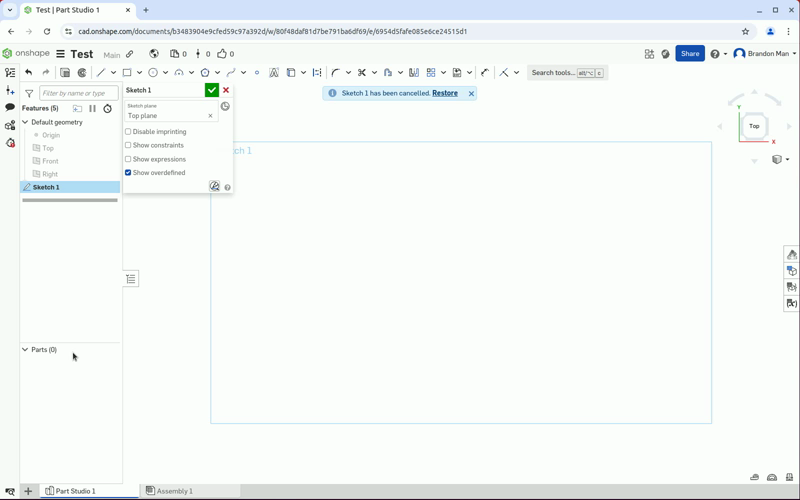
key(y)
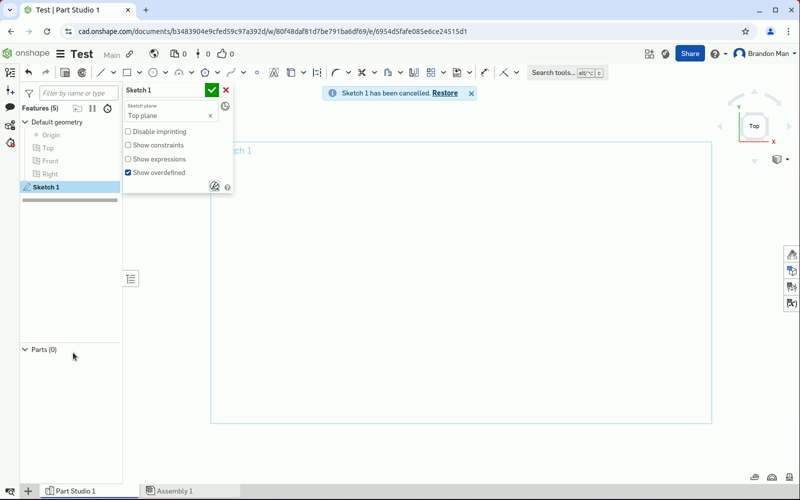
key(c)
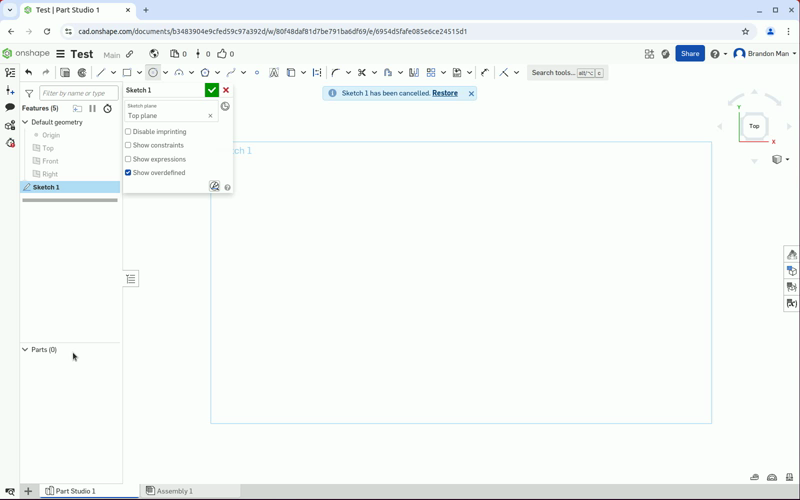
key_down(shift)
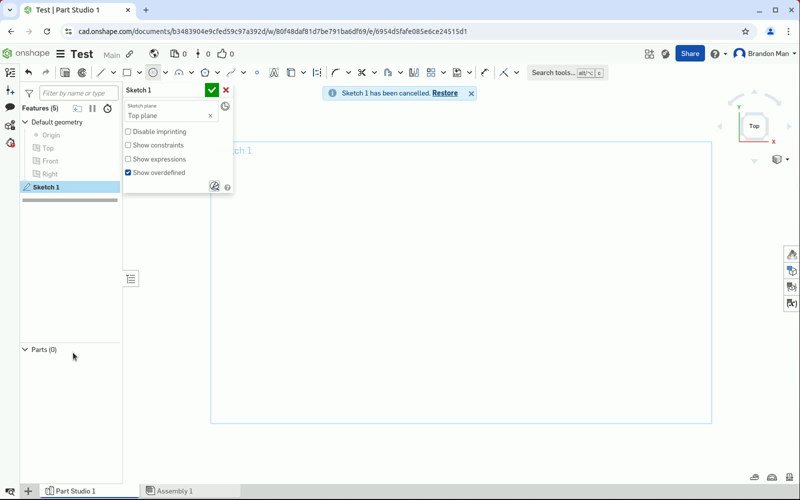
mouse_move(461, 282)
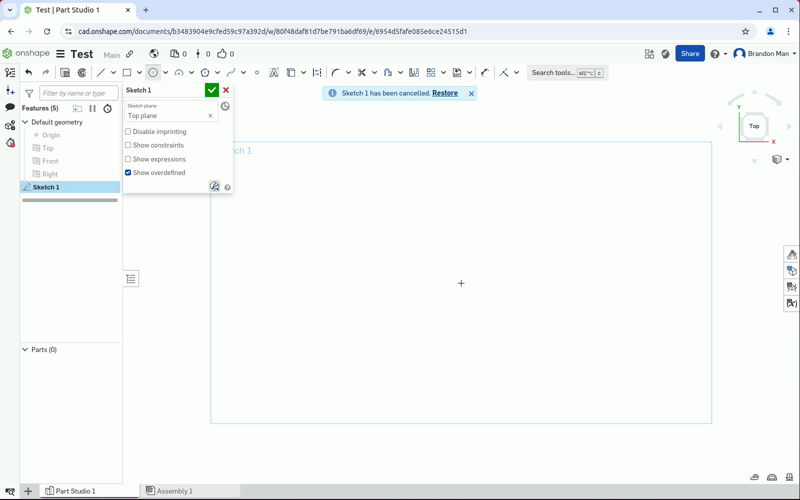
click(461, 282)
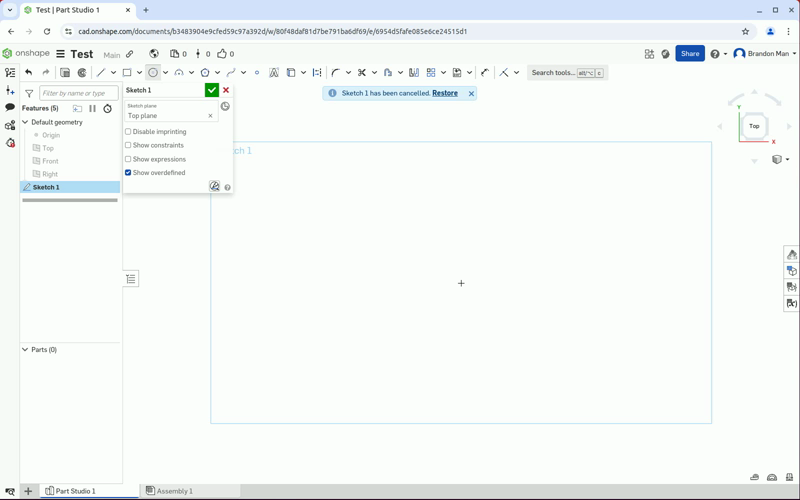
key_up(shift)
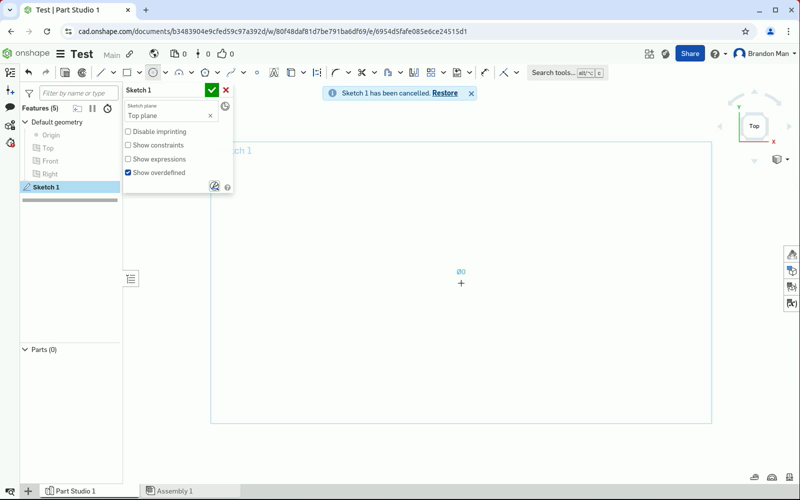
mouse_move(471, 282)
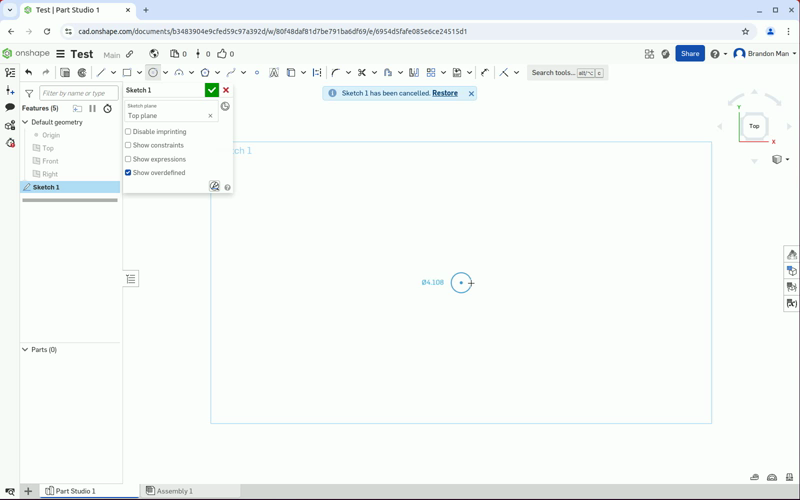
click(471, 282)
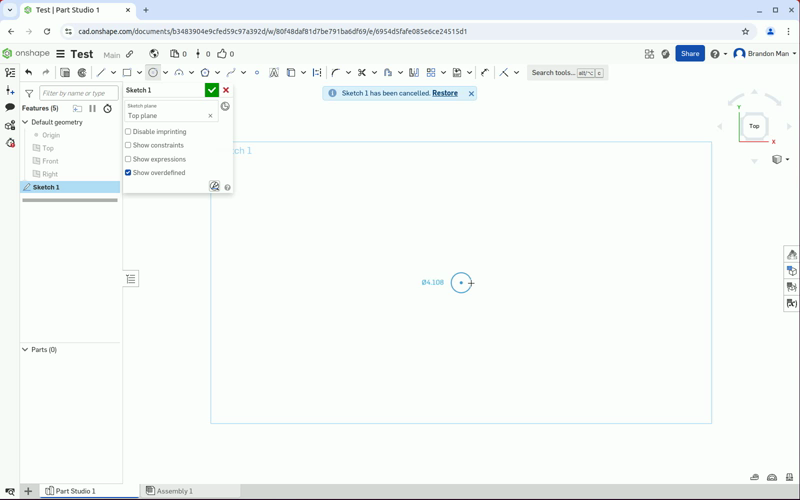
key(esc)
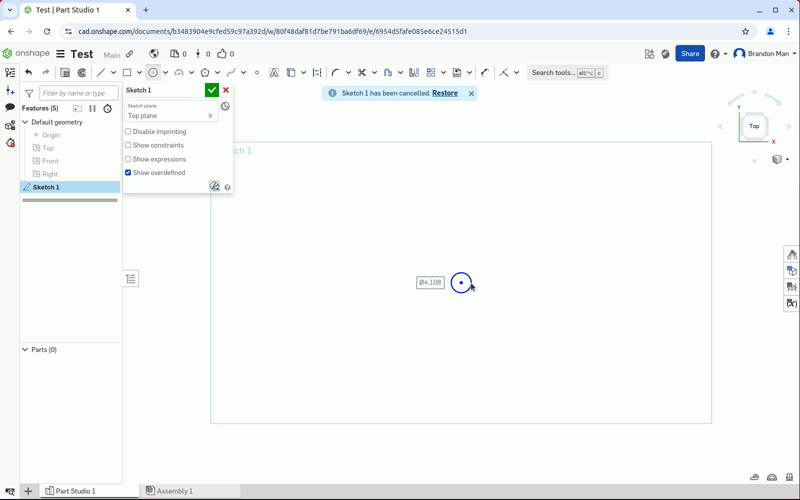
mouse_move(460, 277)
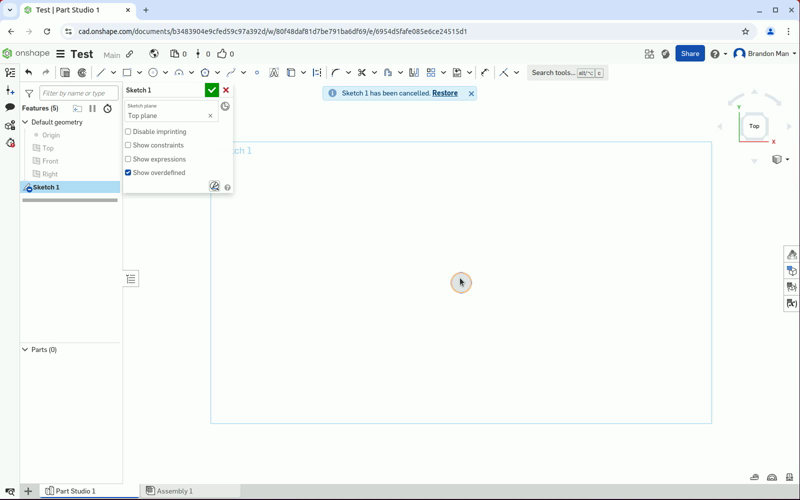
scroll(6)
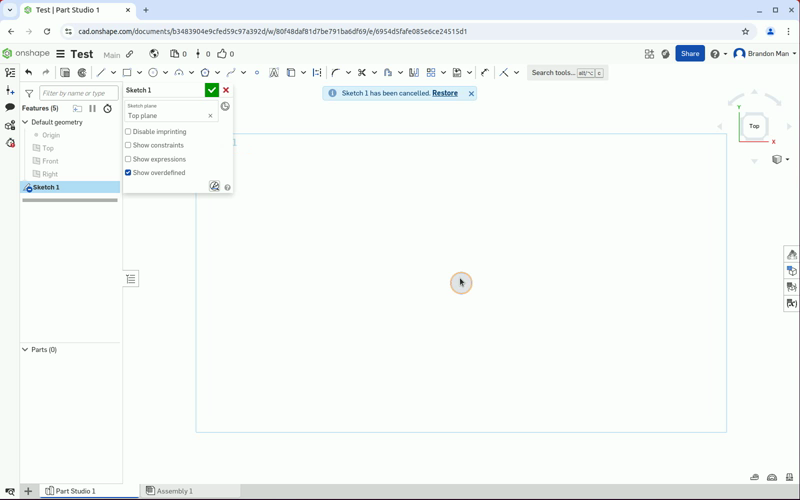
scroll(6)
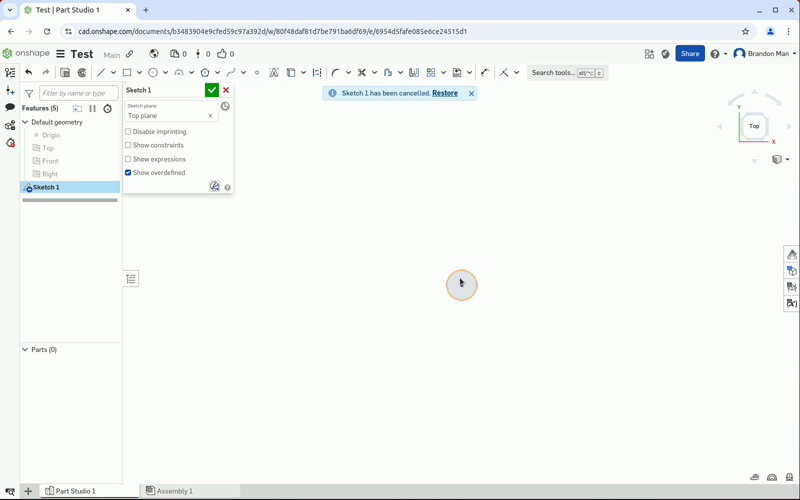
scroll(6)
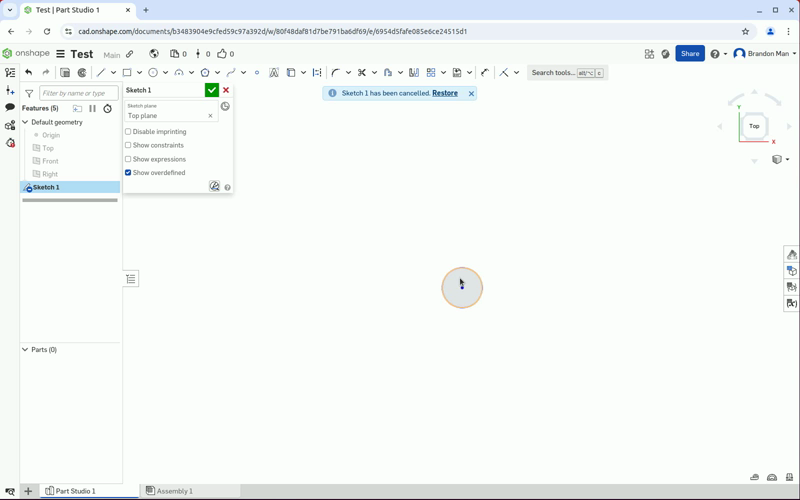
scroll(6)
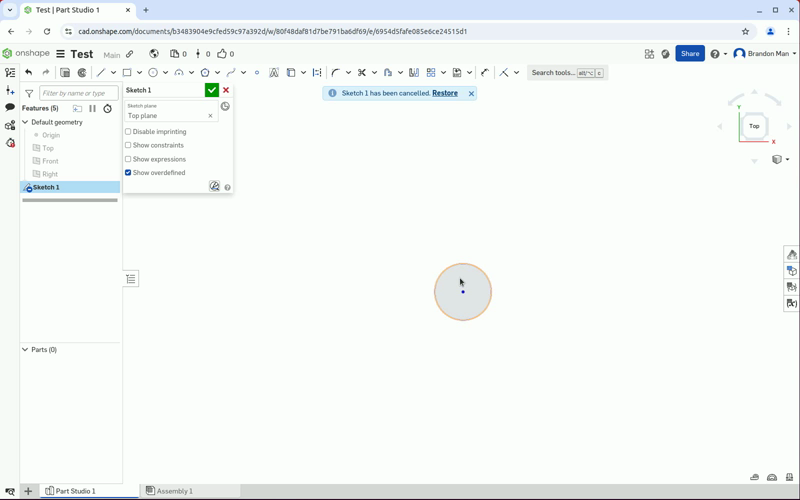
scroll(6)
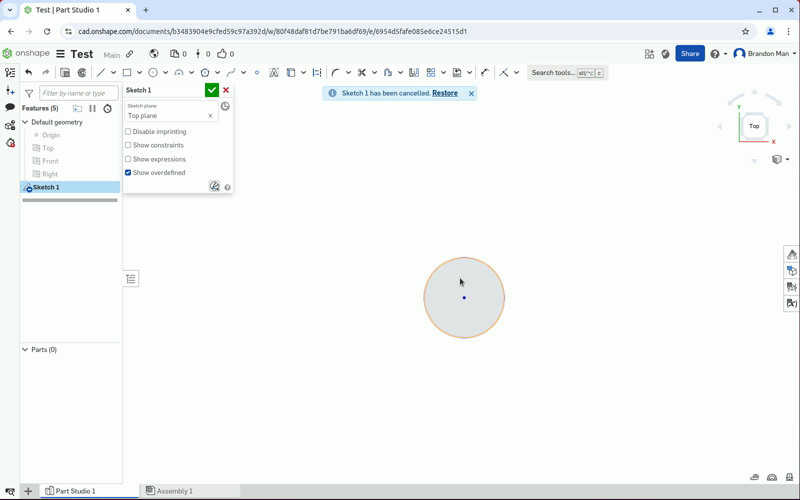
scroll(6)
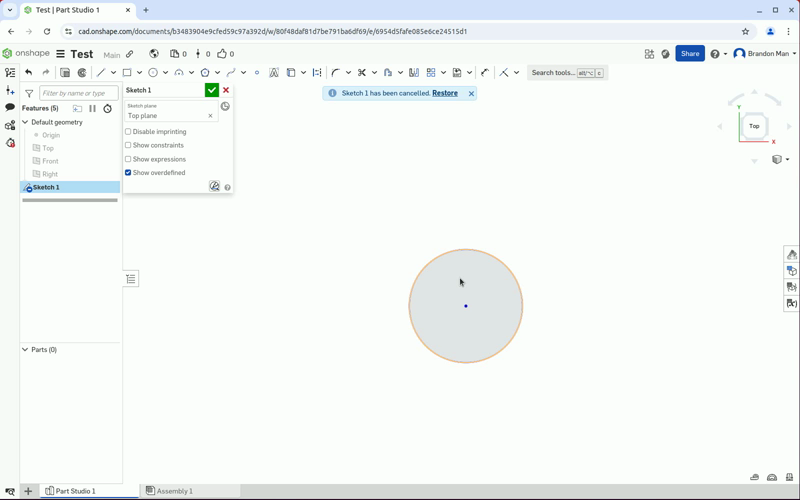
scroll(6)
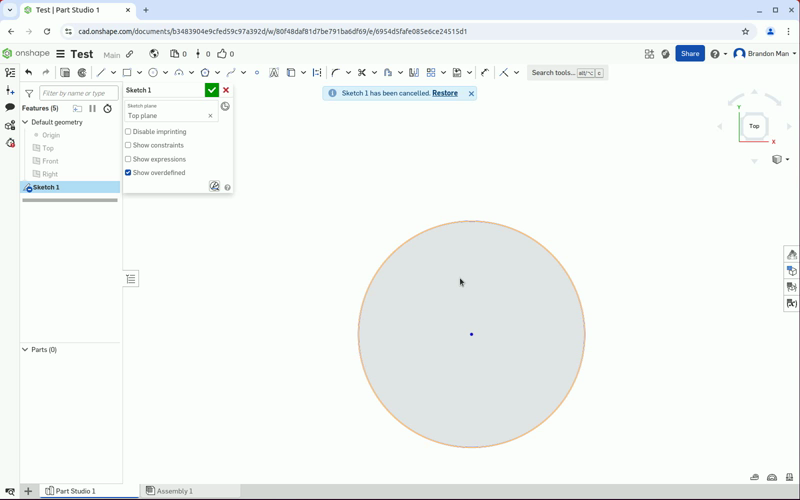
click(460, 277)
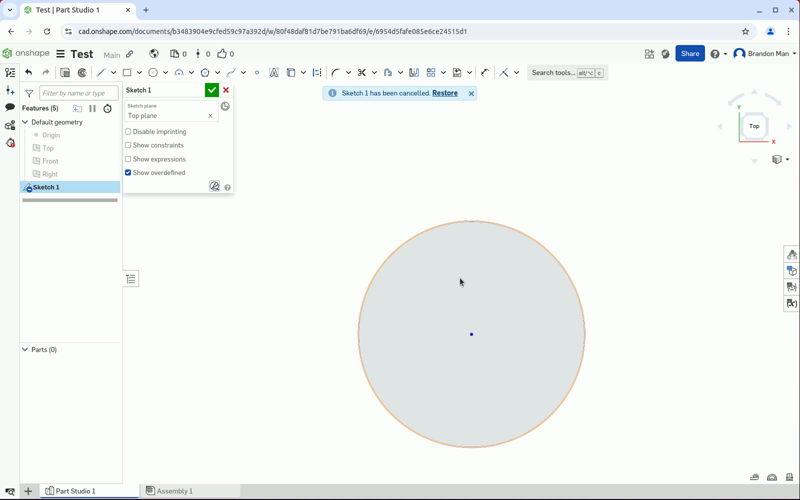
scroll(-6)
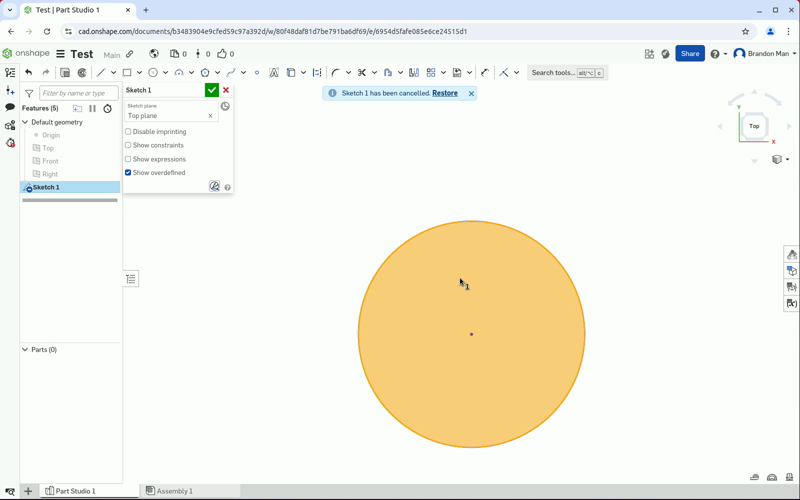
scroll(-6)
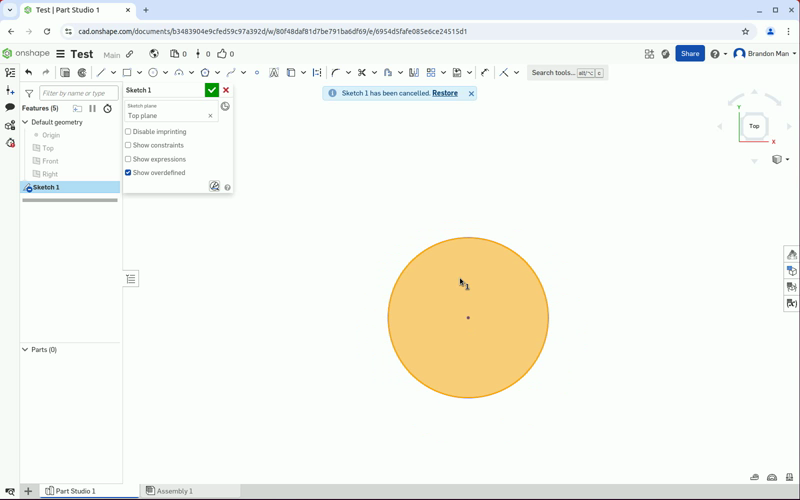
scroll(-6)
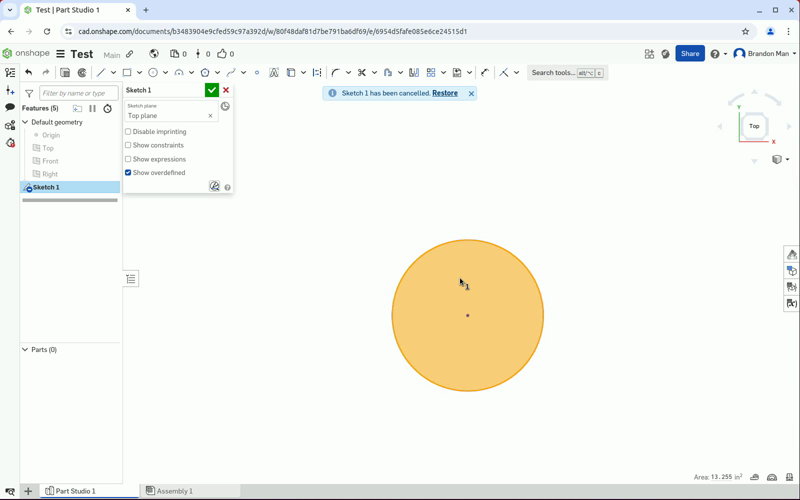
scroll(-6)
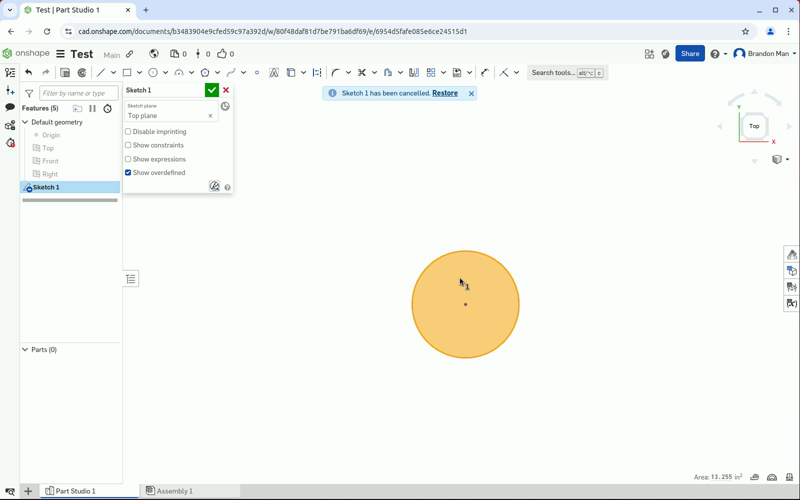
scroll(-6)
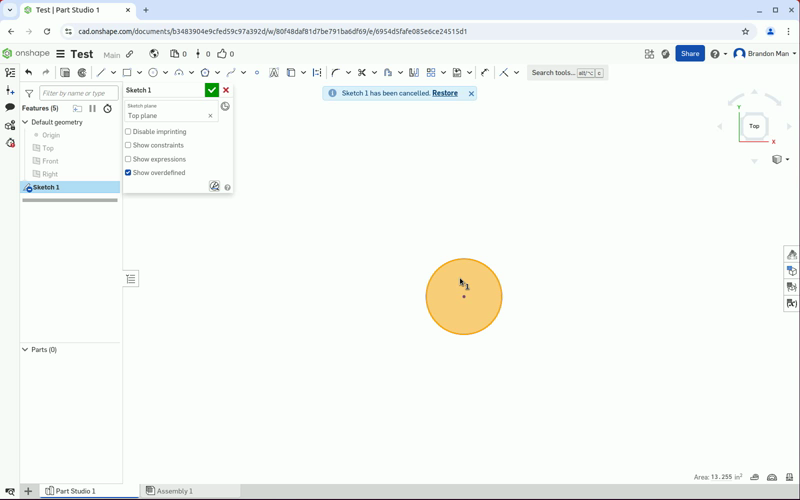
scroll(-6)
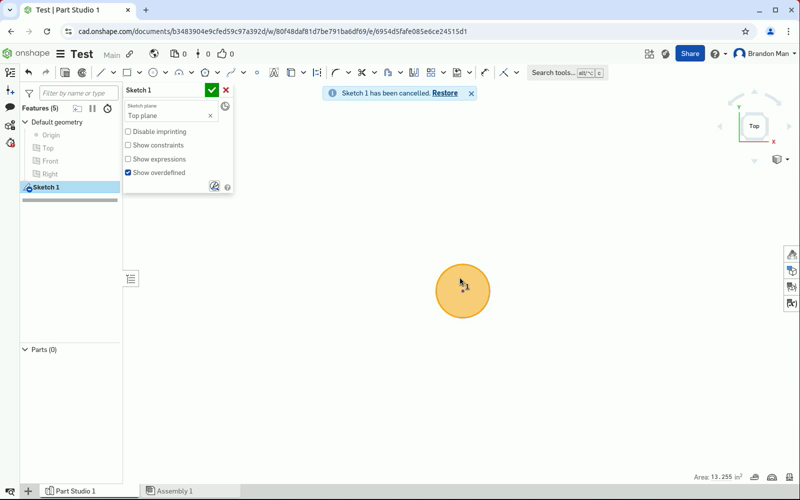
scroll(-6)
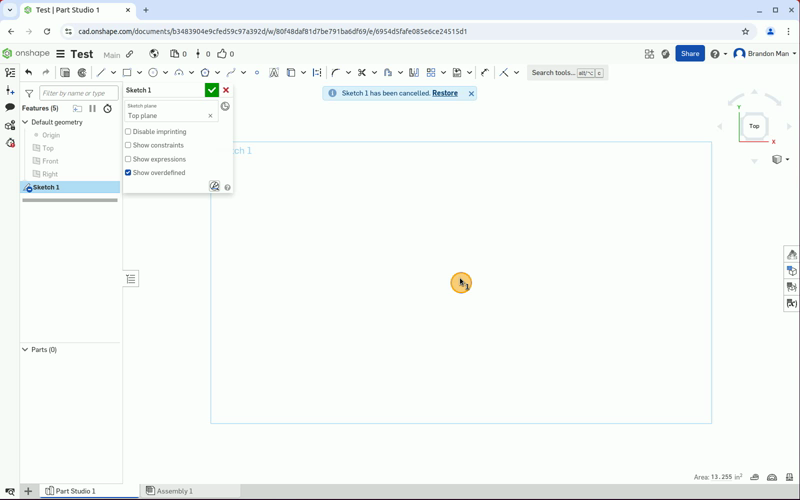
mouse_move(73, 352)
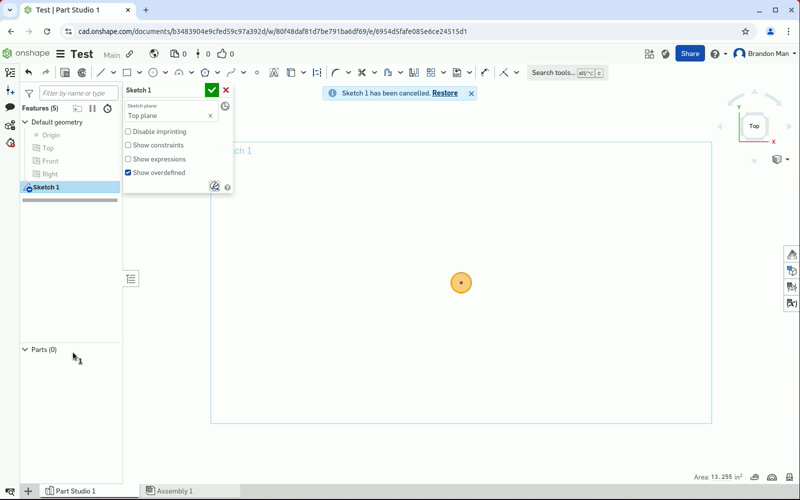
key(shift+y)
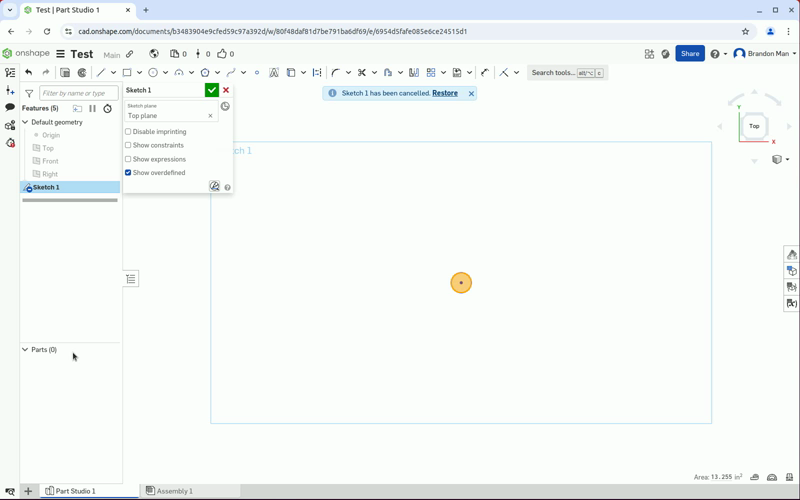
key(shift+e)
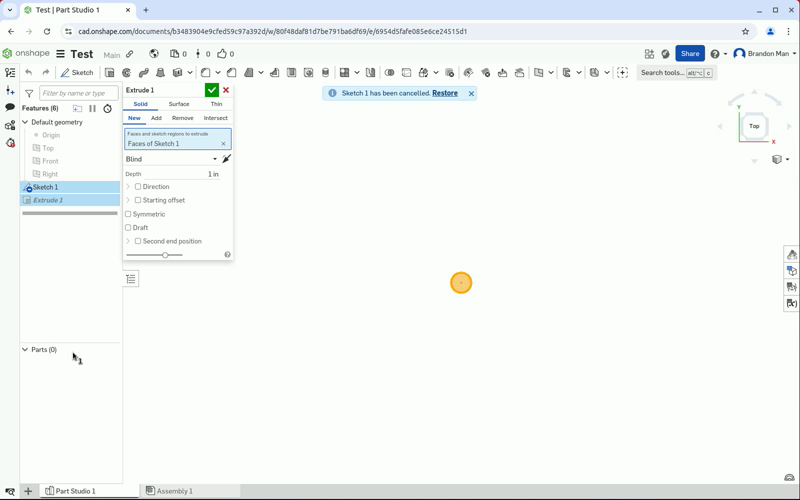
mouse_move(143, 106)
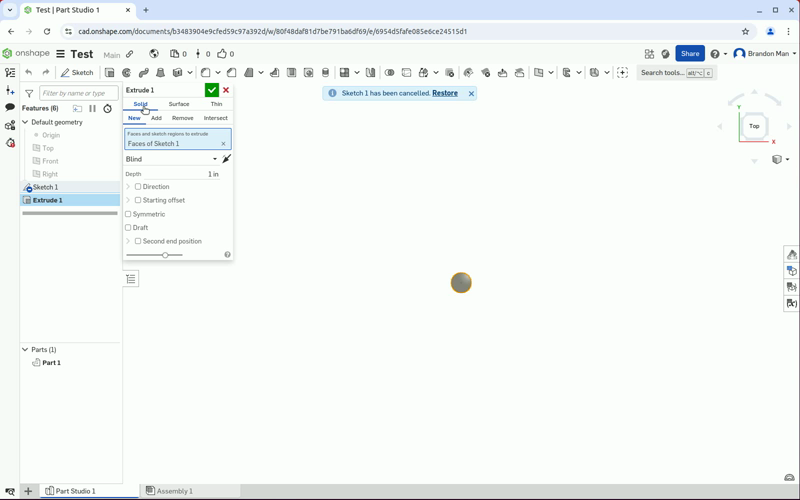
click(143, 106)
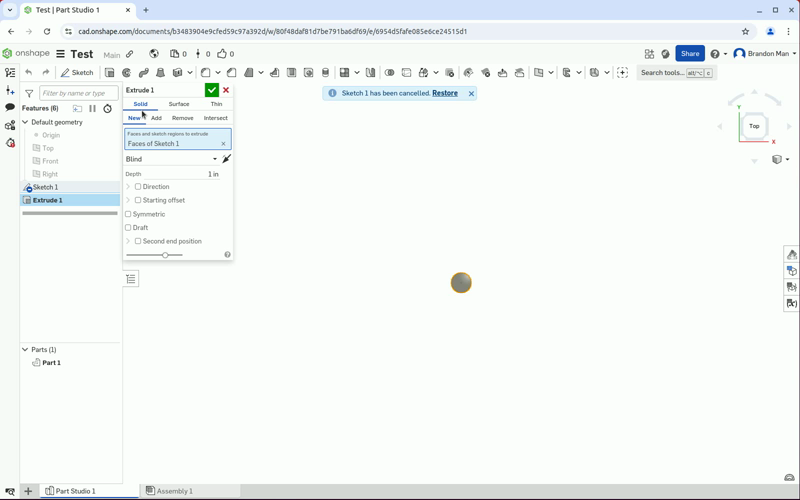
mouse_move(137, 120)
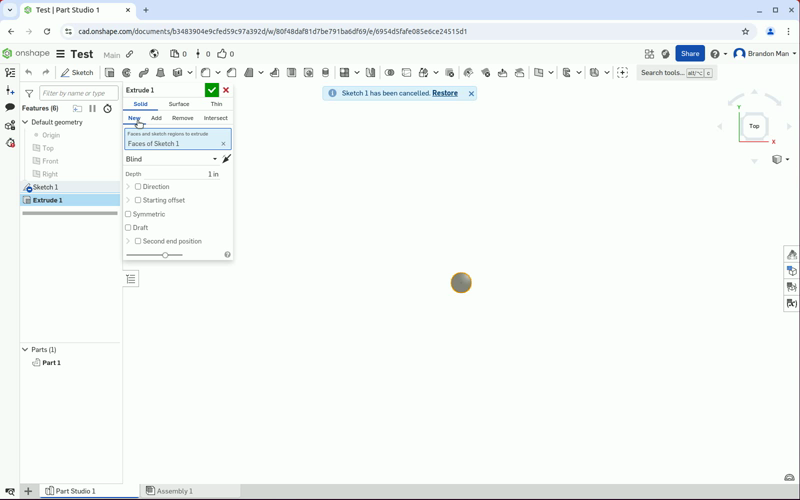
click(137, 120)
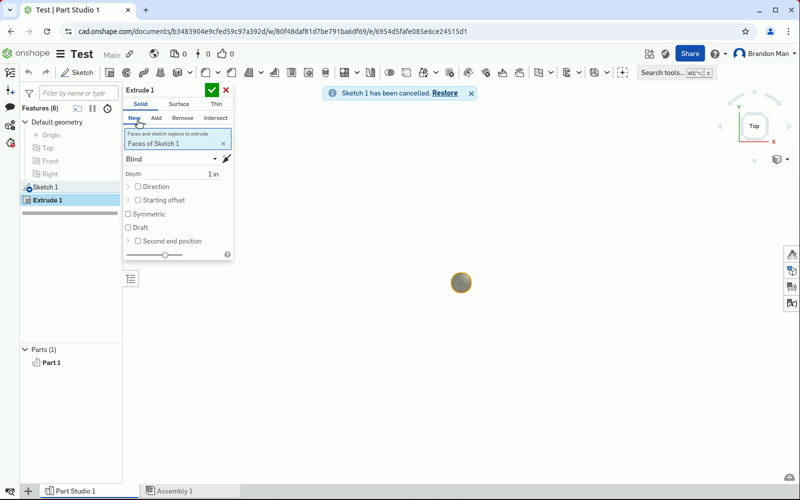
key(tab, 4)
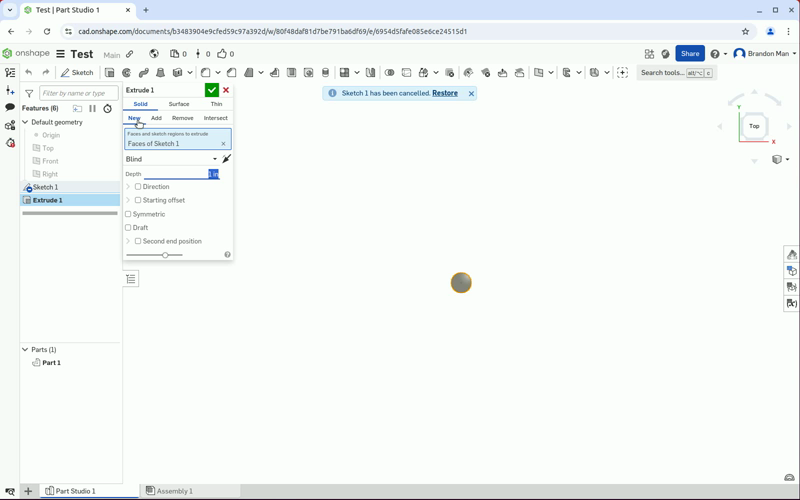
text(23.108)
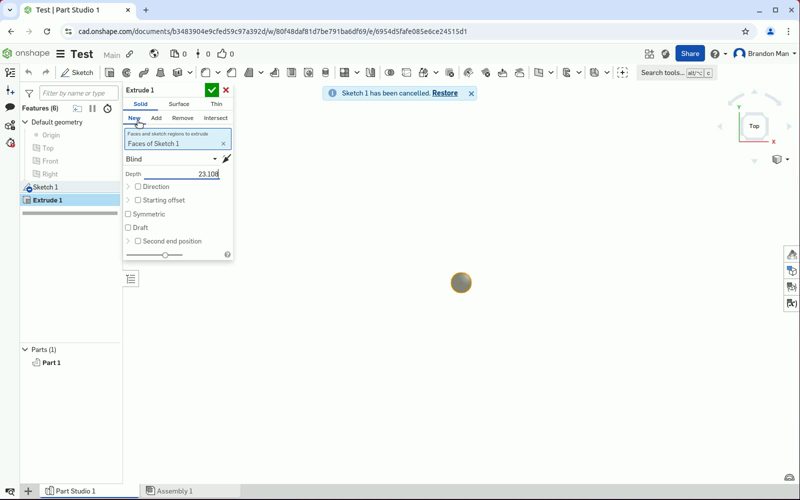
key(enter)
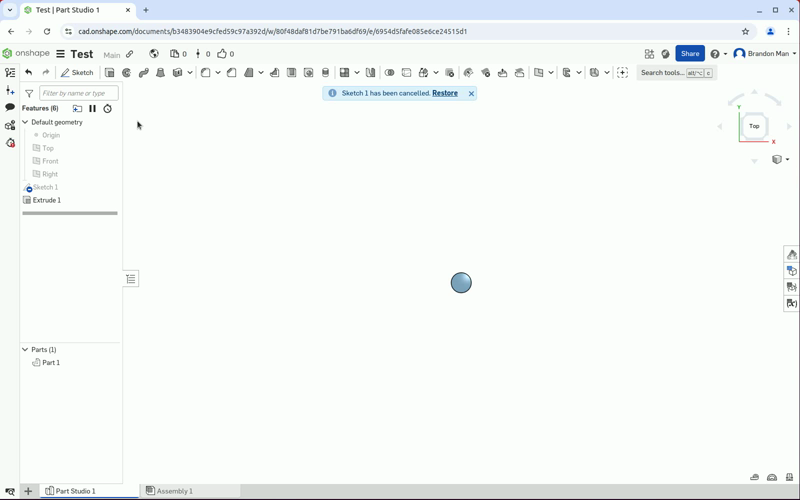
key(shift+h)
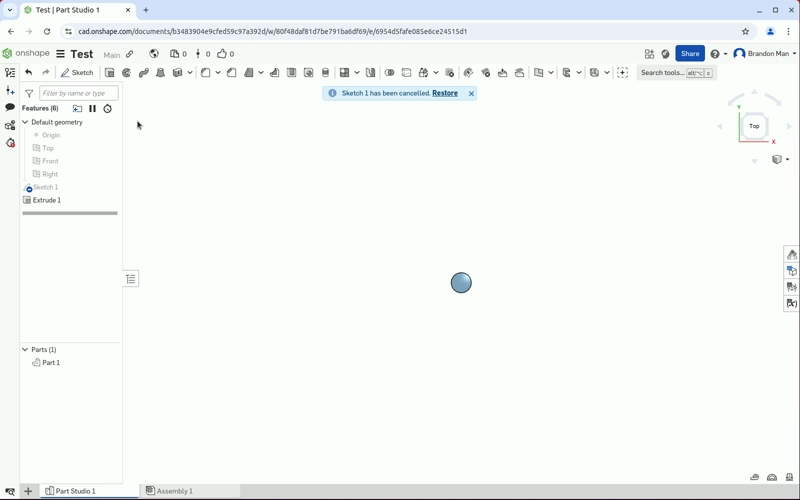
key(shift+h)
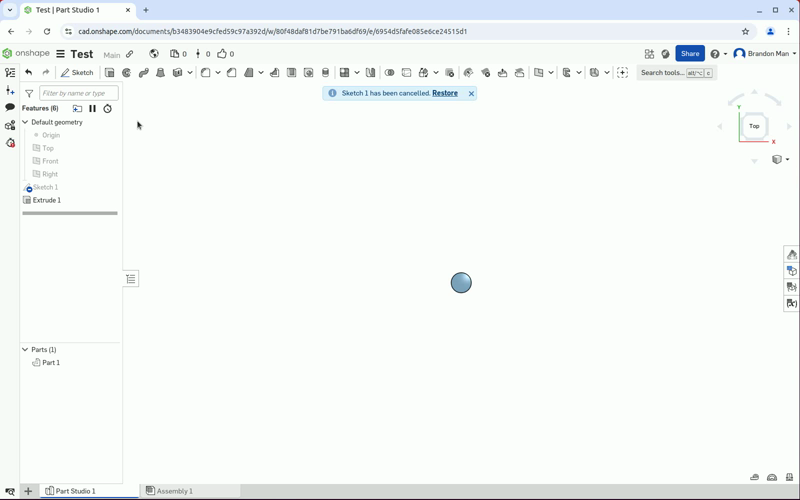
mouse_move(73, 189)
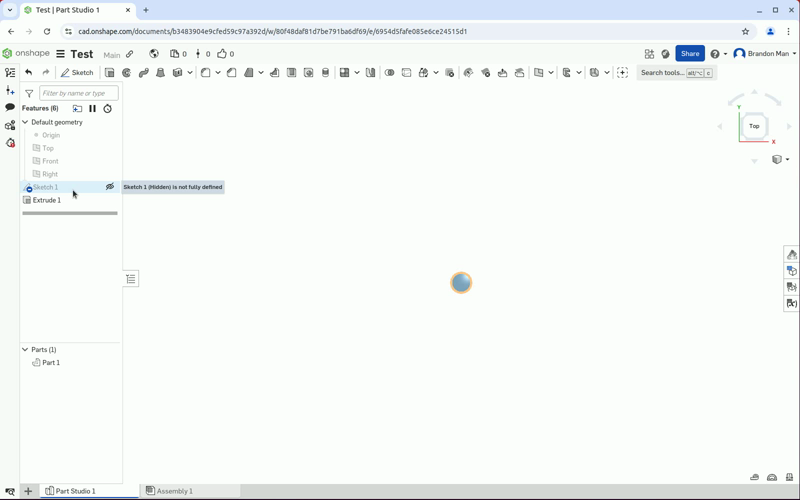
click(73, 189)
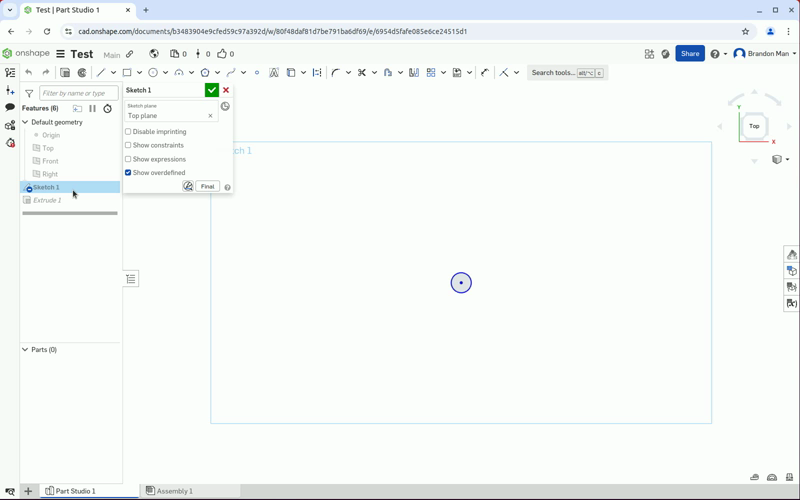
mouse_move(229, 92)
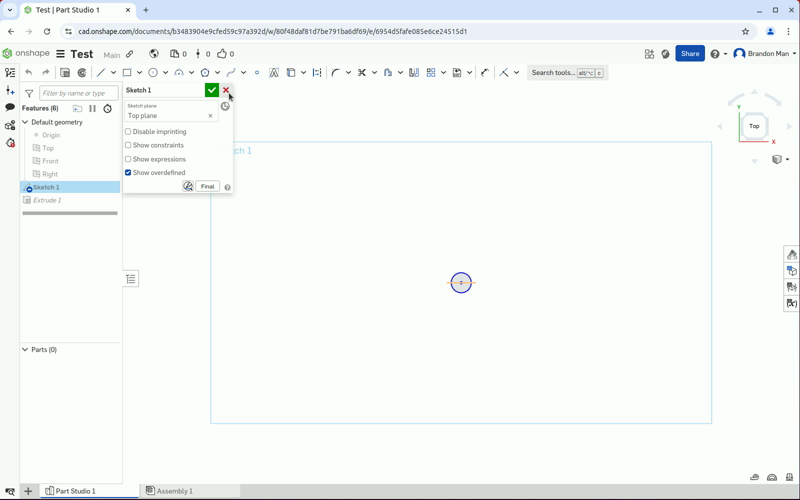
click(229, 92)
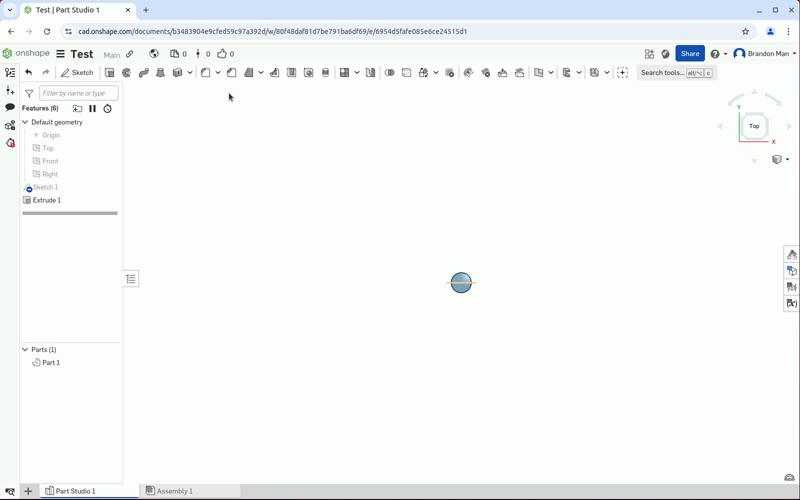
mouse_move(73, 352)
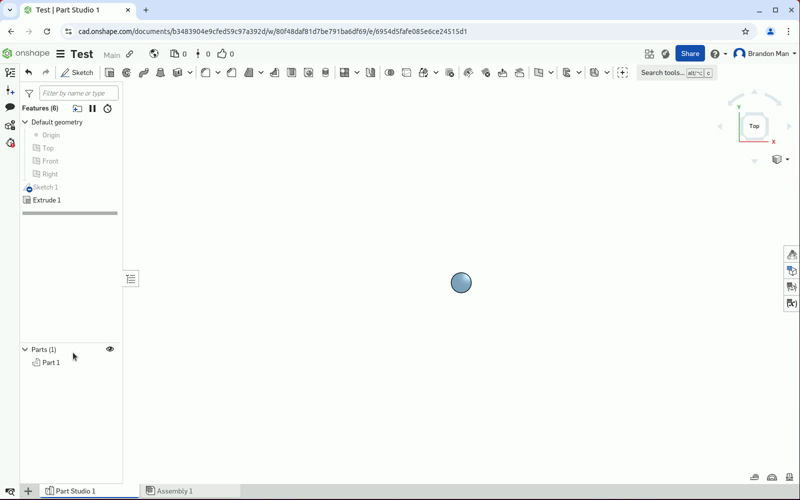
key(y)
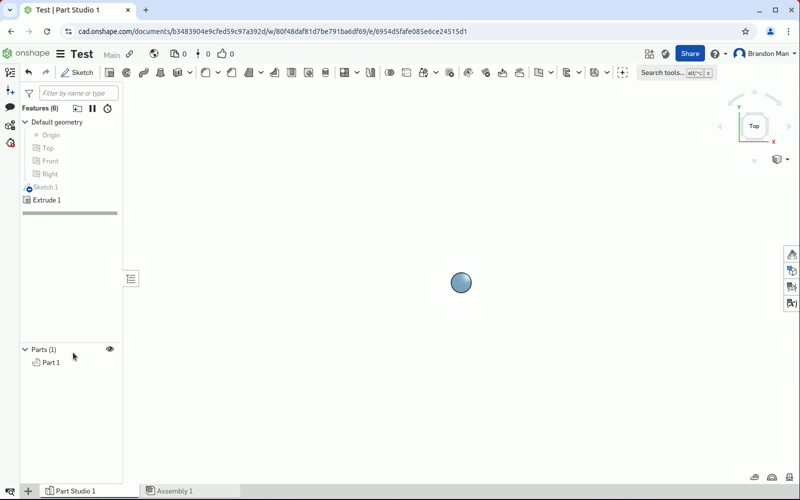
key(shift+p)
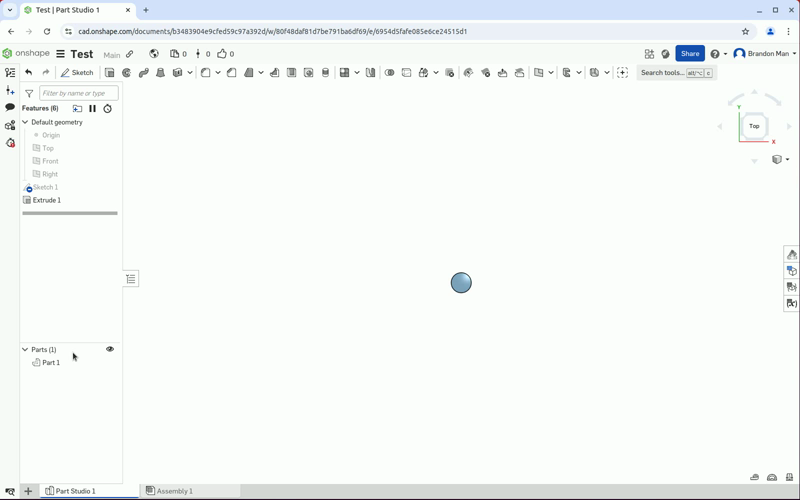
key(space)
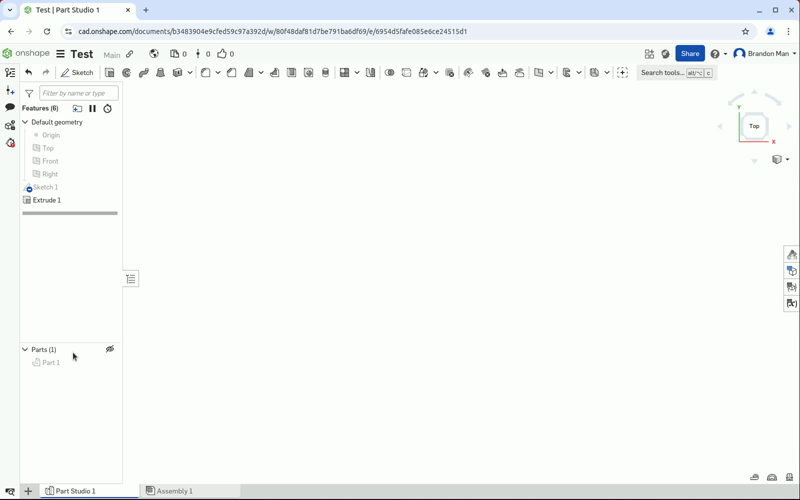
key_down(shift)
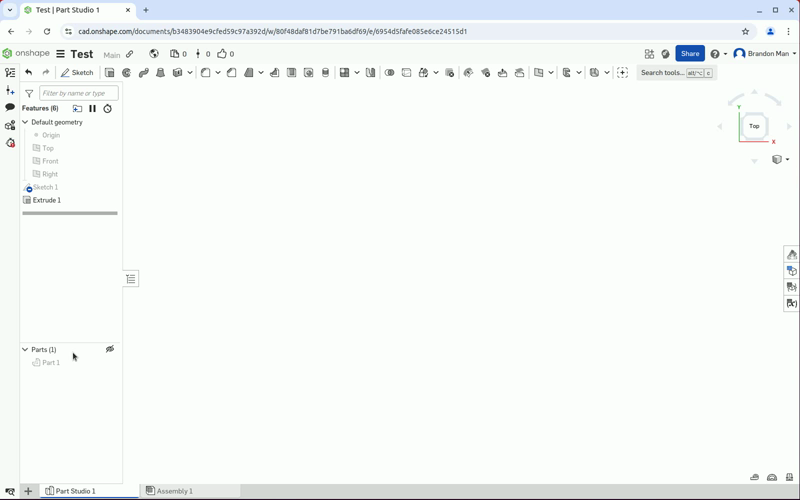
key(up)
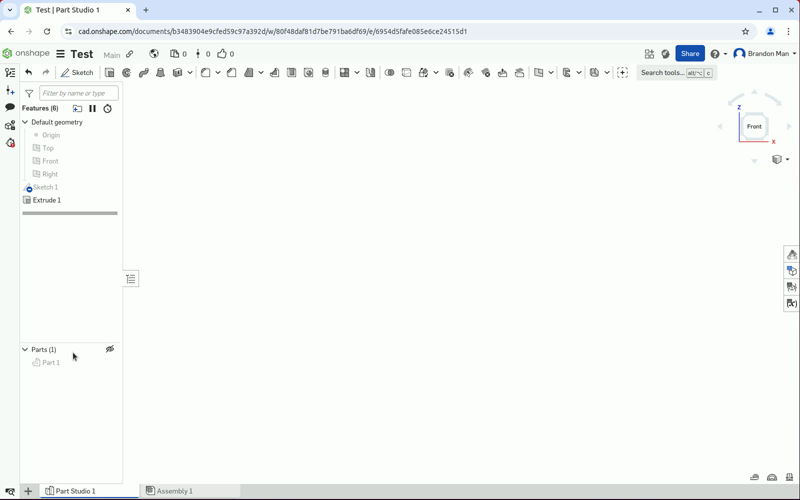
key_up(shift)
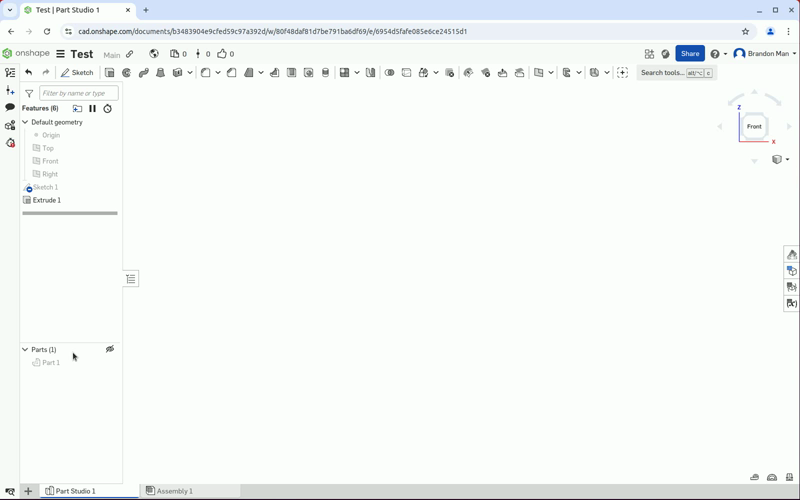
mouse_move(73, 352)
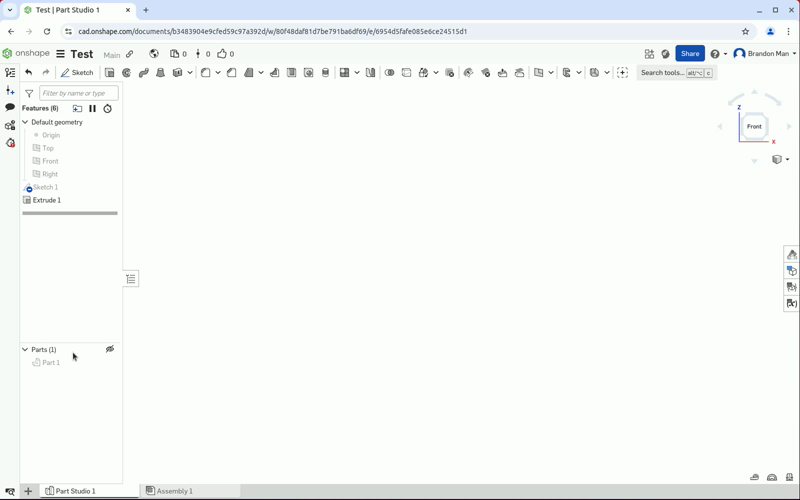
key(shift+y)
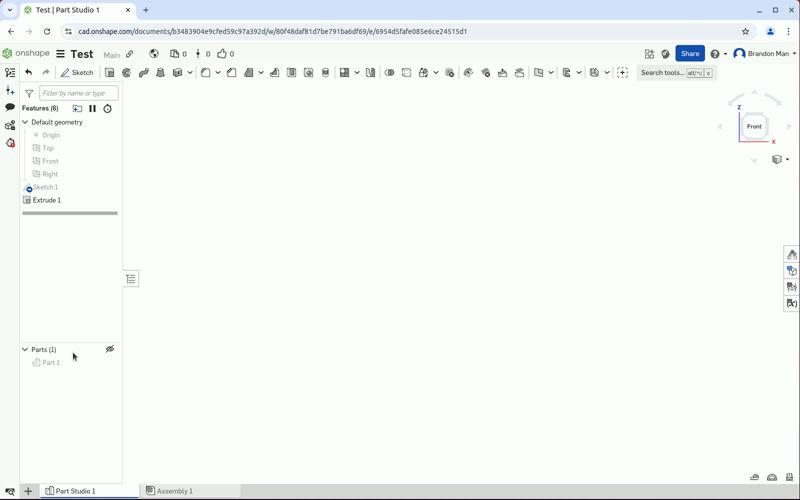
key(shift+s)
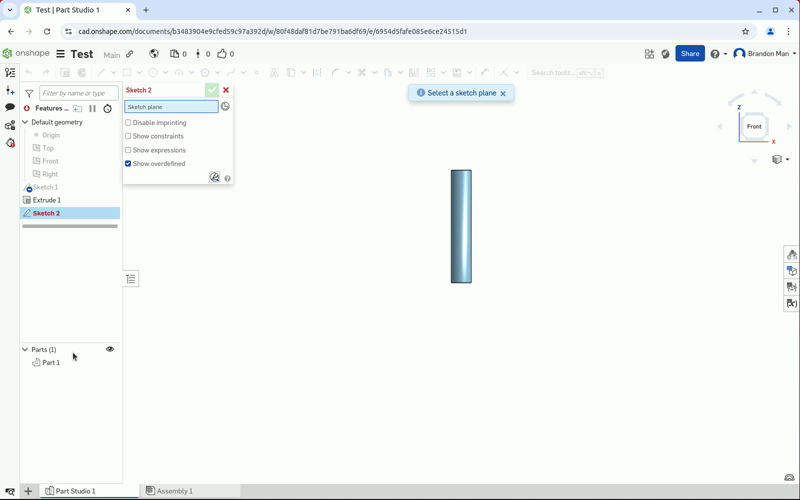
mouse_move(73, 163)
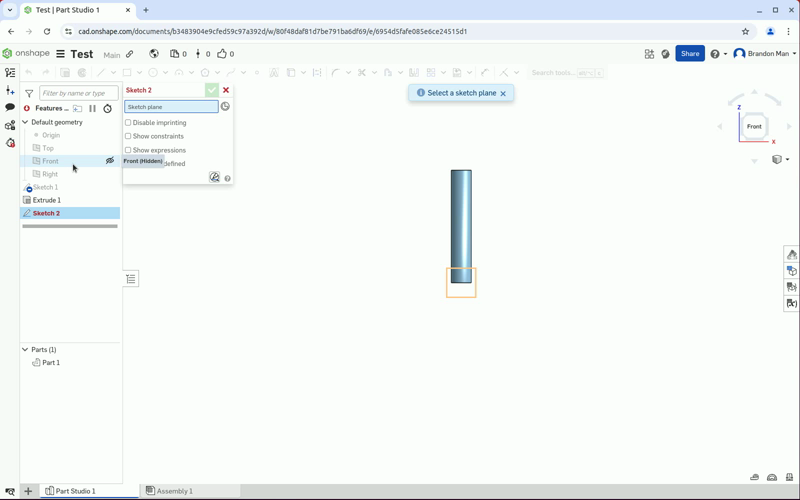
click(73, 163)
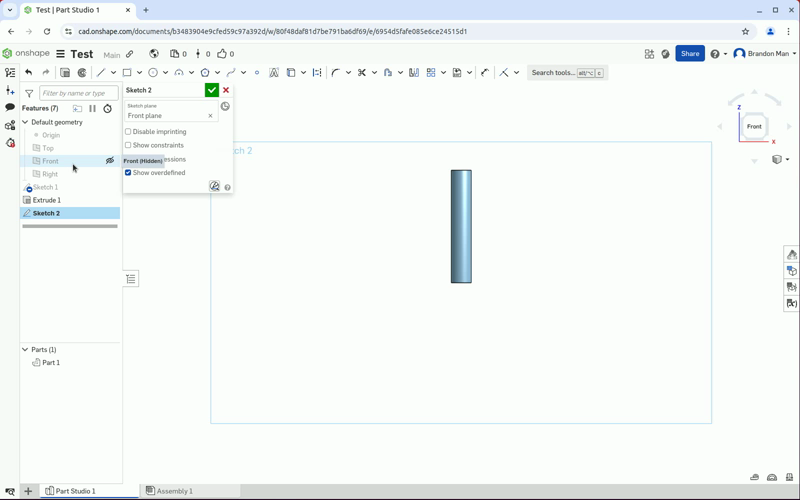
mouse_move(73, 352)
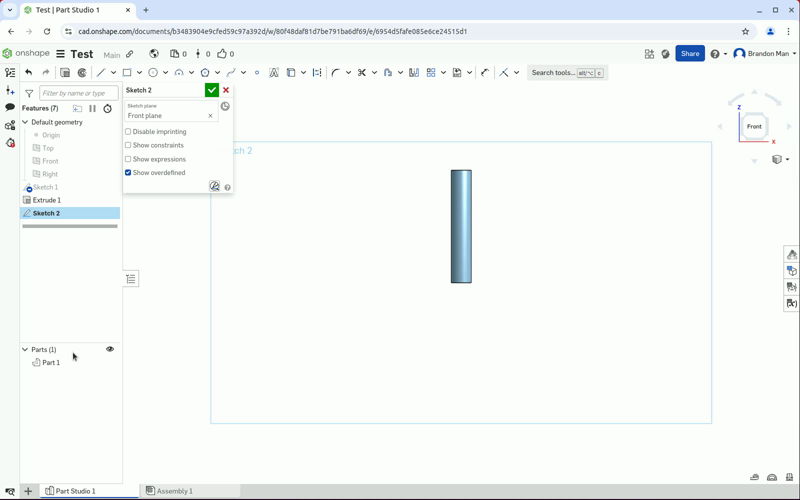
key(y)
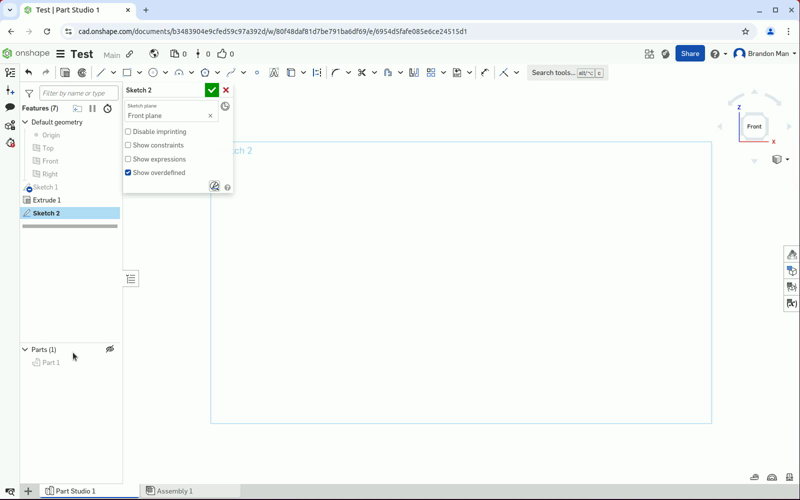
key(c)
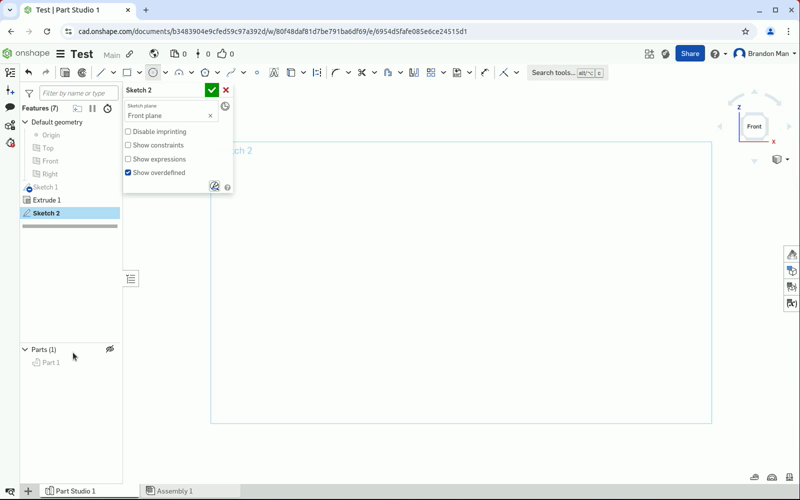
key_down(shift)
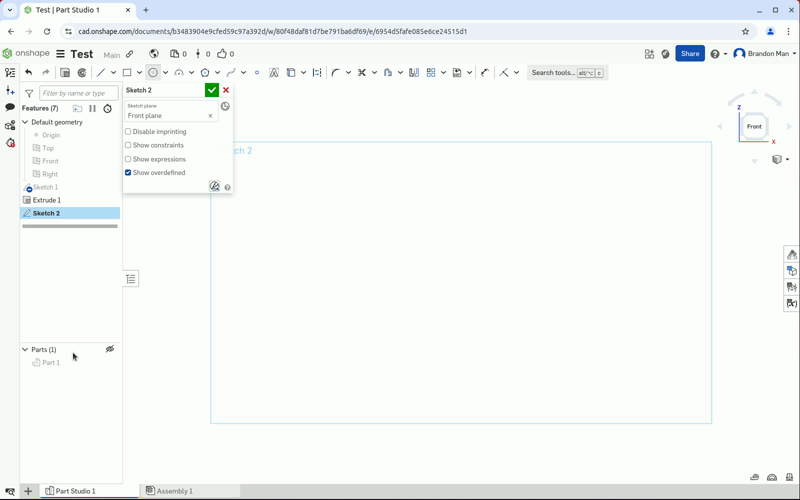
mouse_move(461, 273)
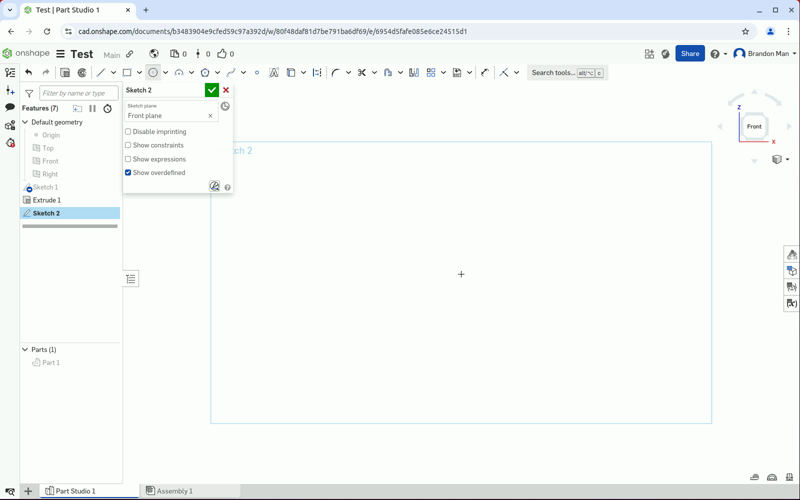
click(461, 273)
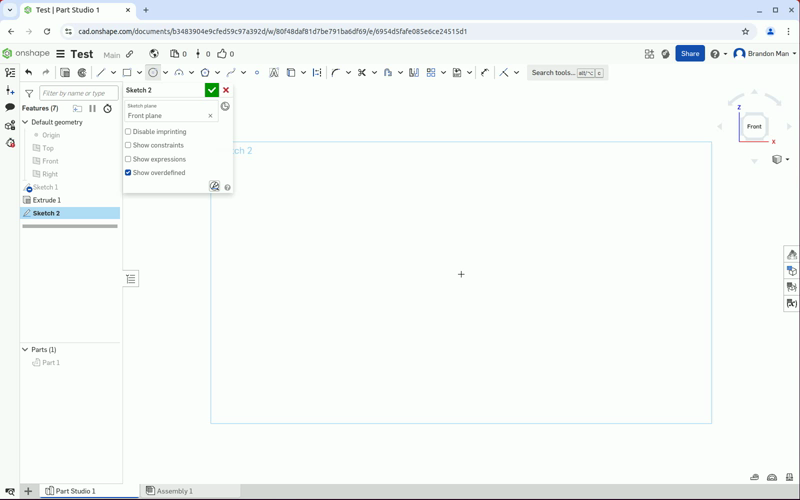
key_up(shift)
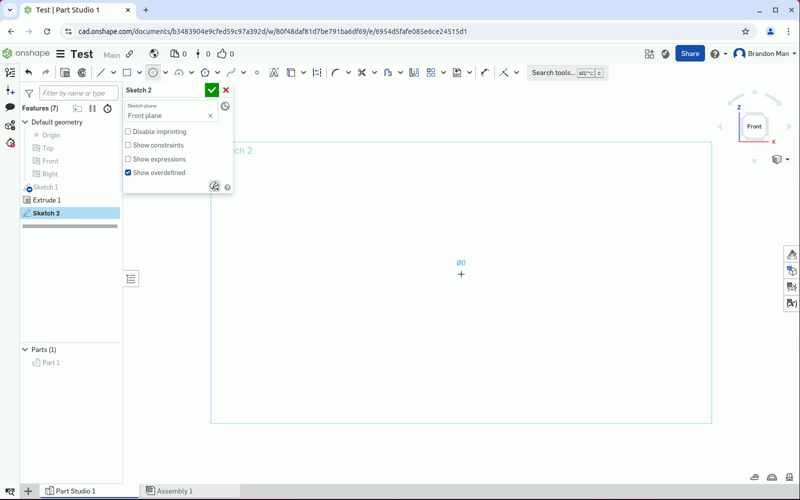
mouse_move(463, 273)
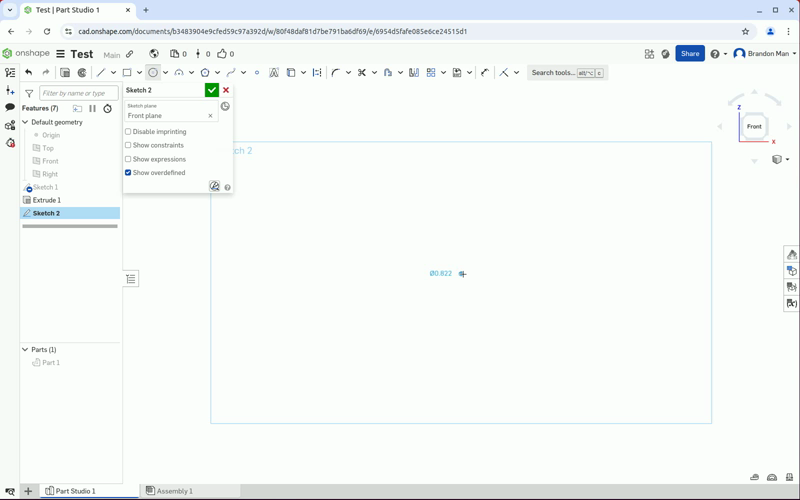
scroll(6)
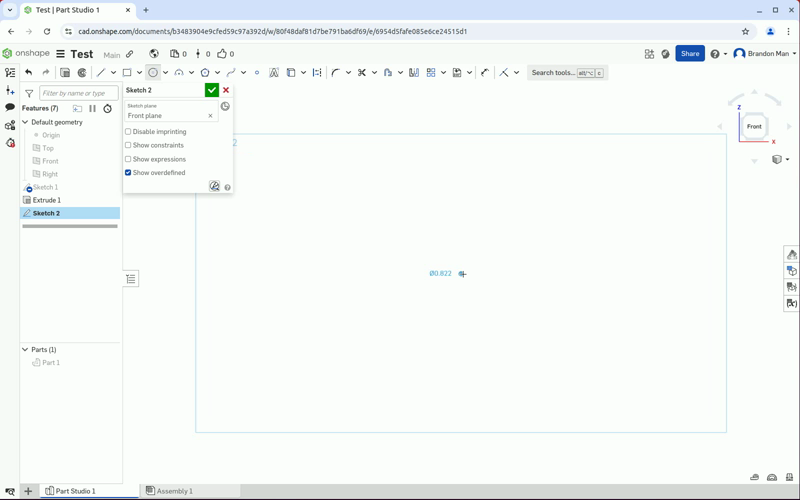
scroll(6)
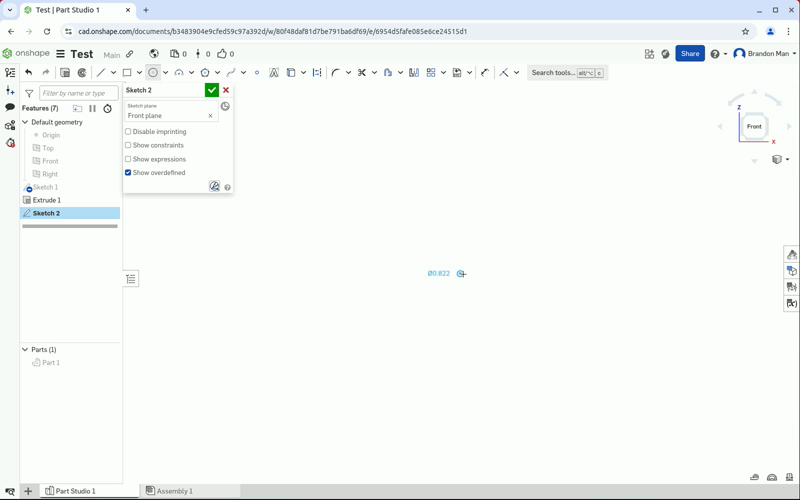
scroll(6)
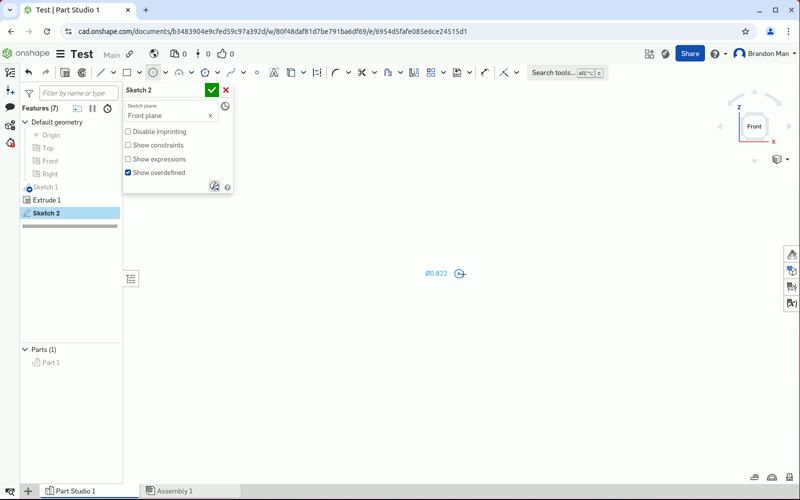
scroll(6)
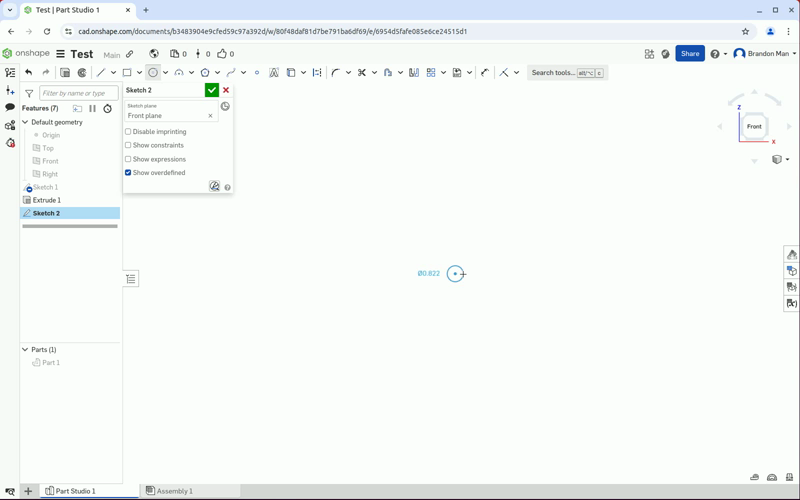
scroll(6)
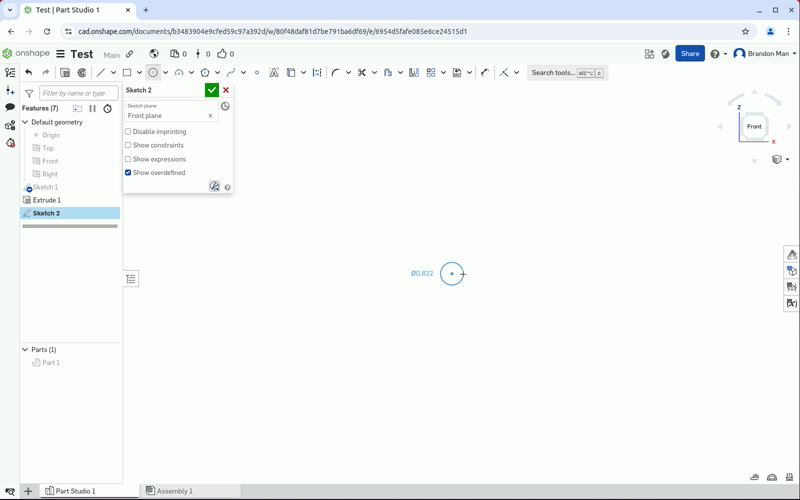
scroll(6)
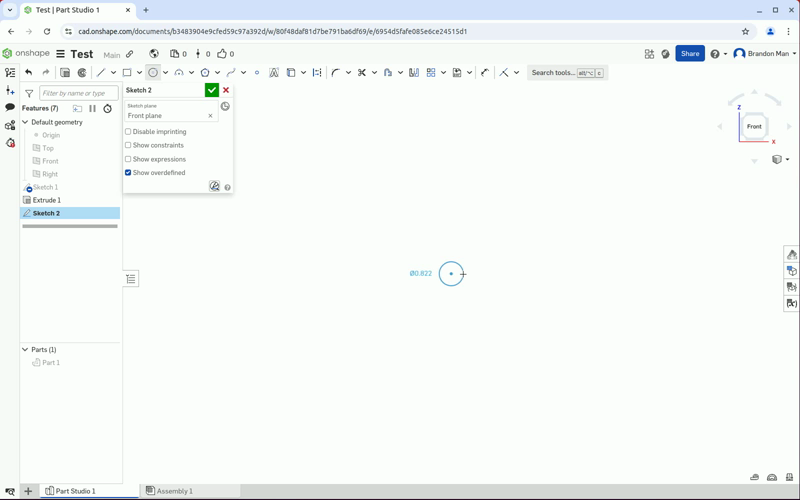
scroll(6)
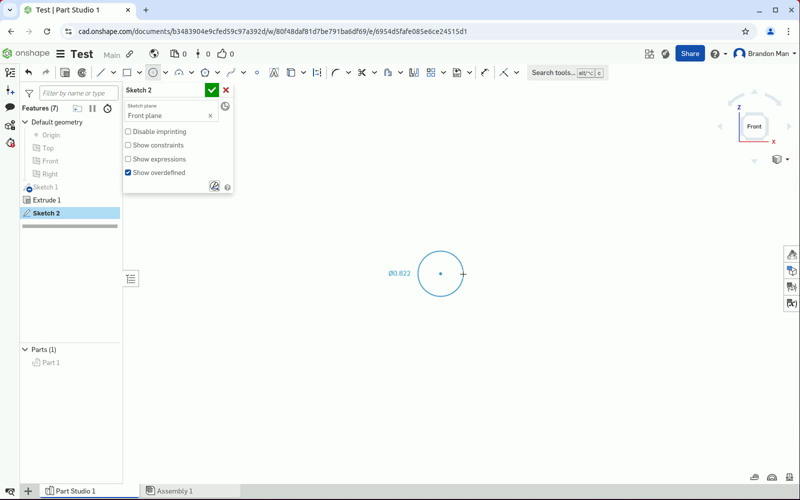
click(463, 273)
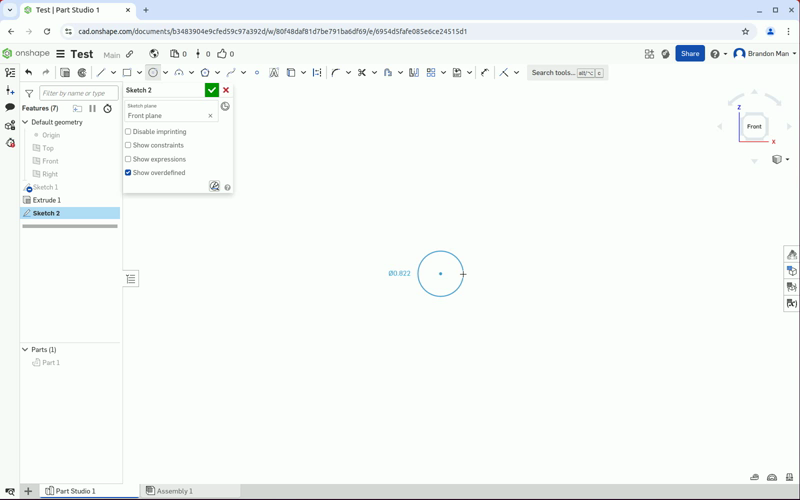
scroll(-6)
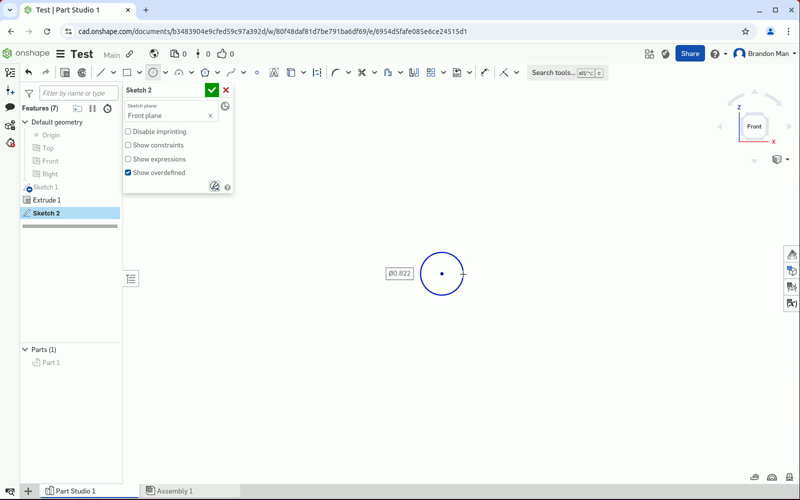
scroll(-6)
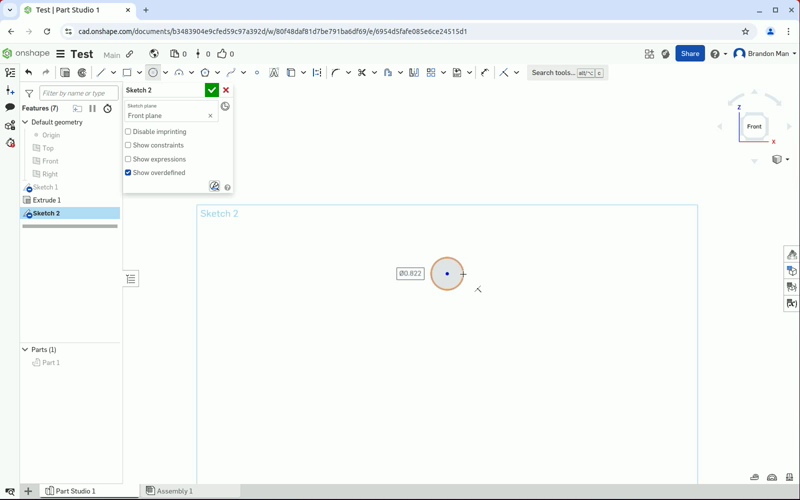
scroll(-6)
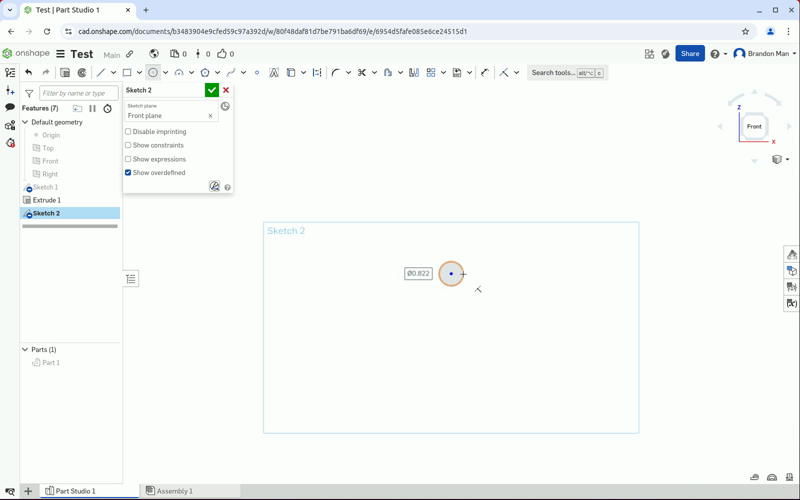
scroll(-6)
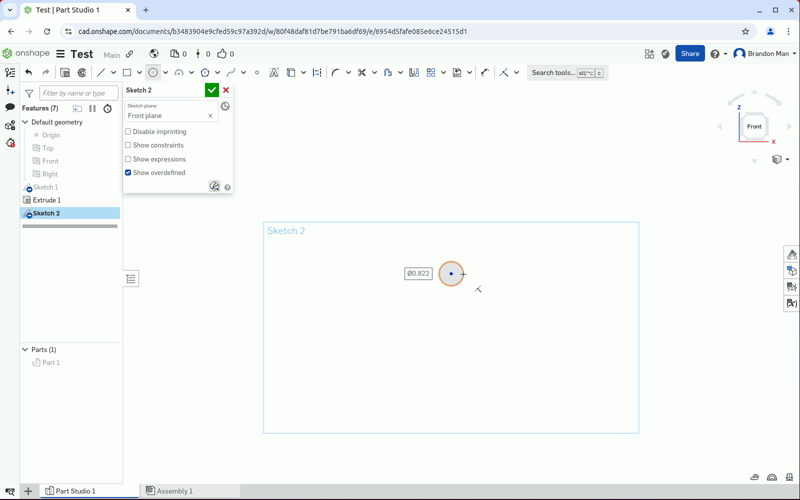
scroll(-6)
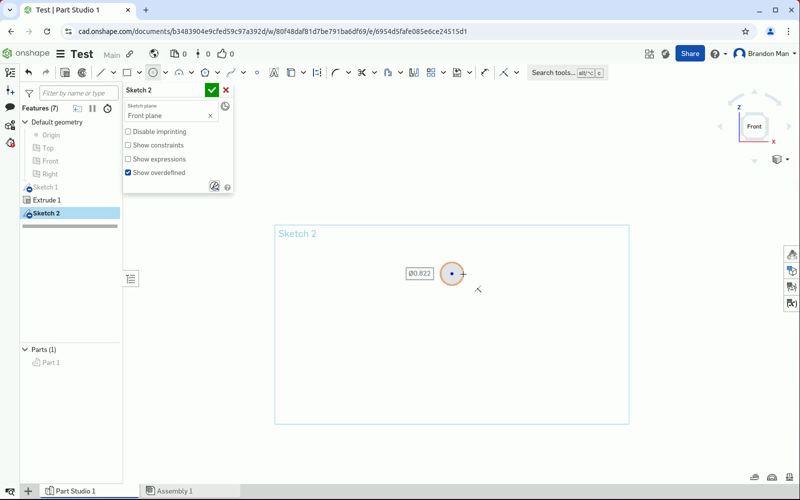
scroll(-6)
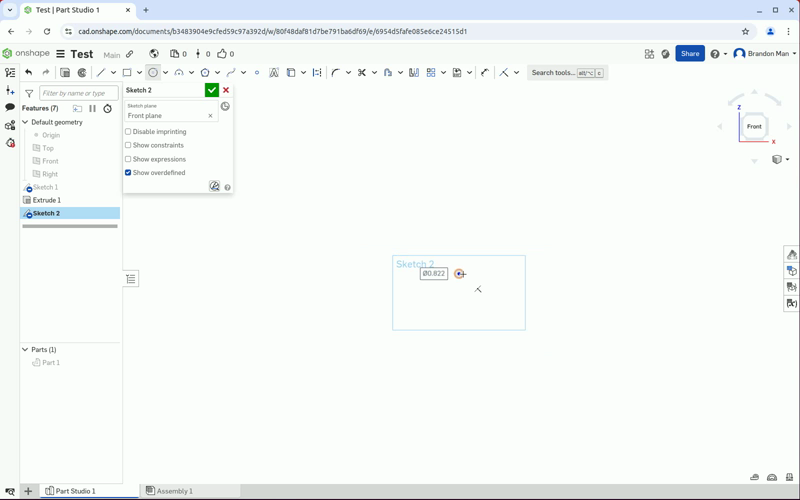
scroll(-6)
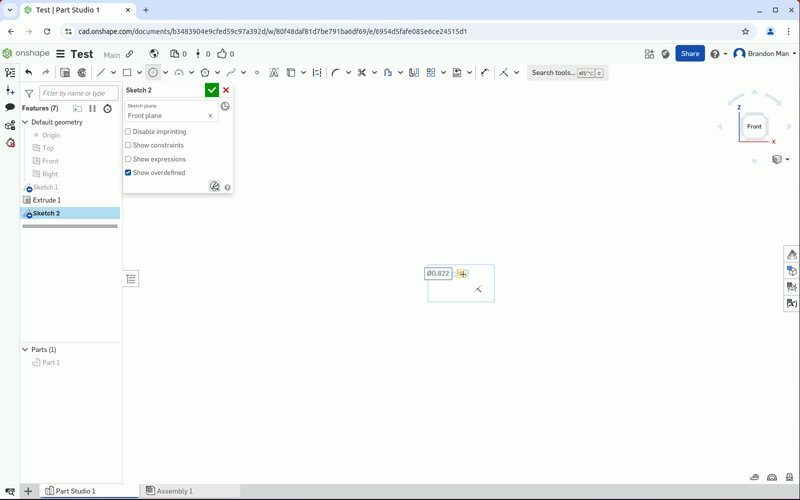
key(esc)
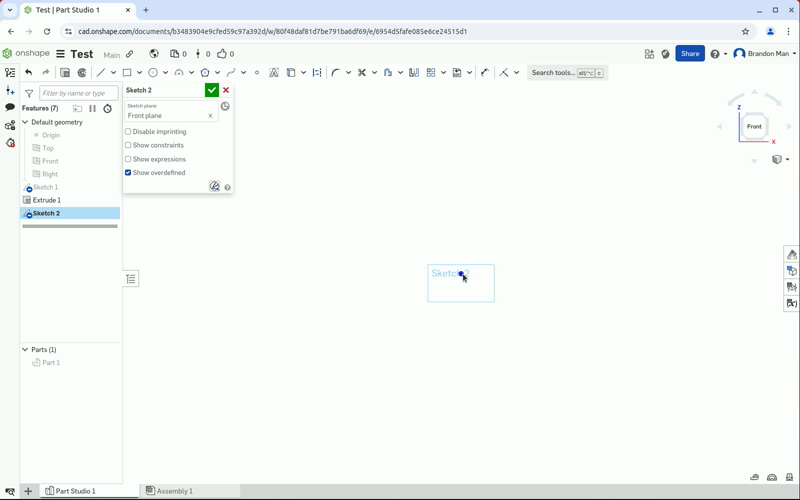
mouse_move(462, 273)
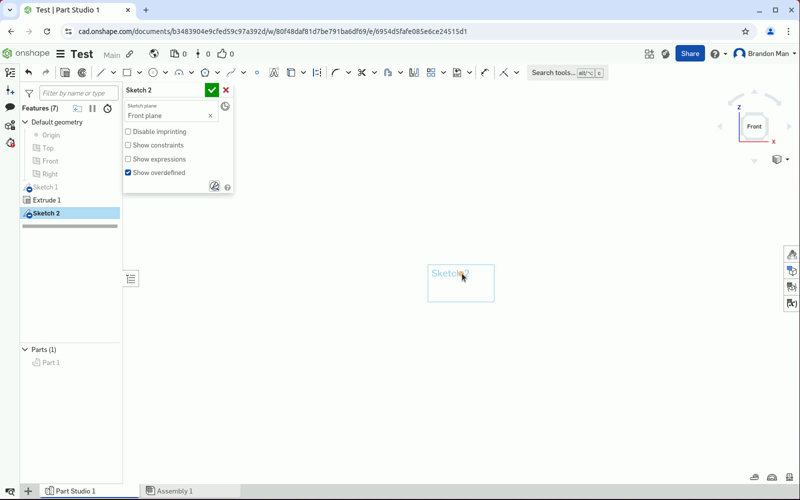
scroll(6)
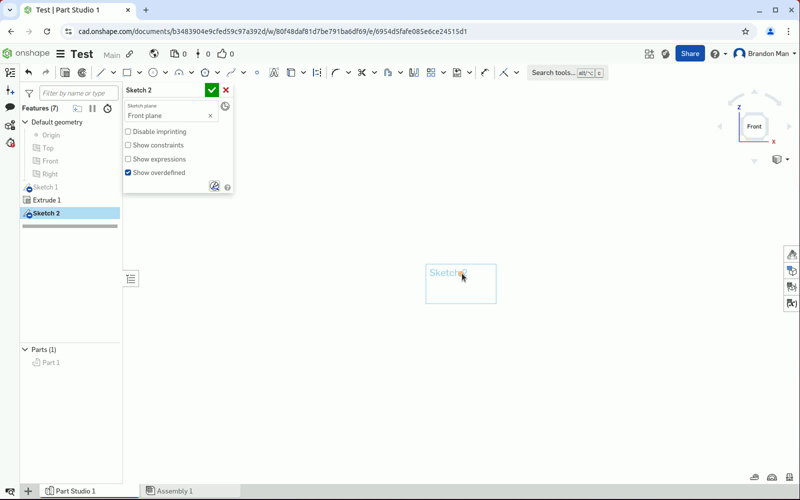
scroll(6)
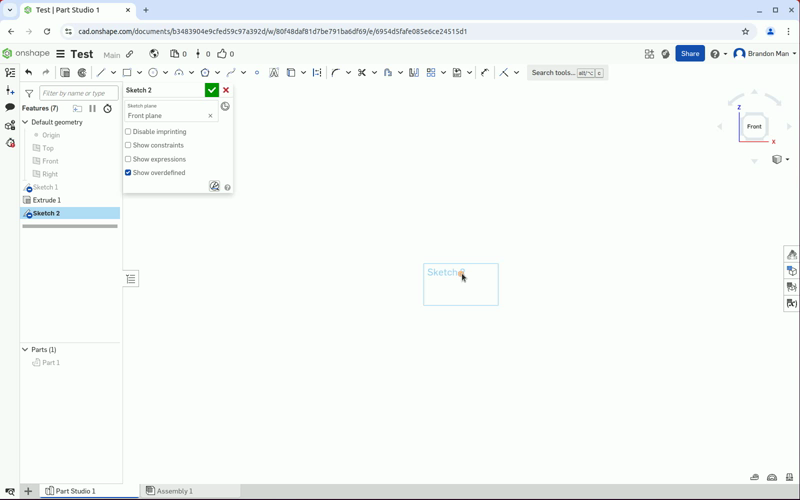
scroll(6)
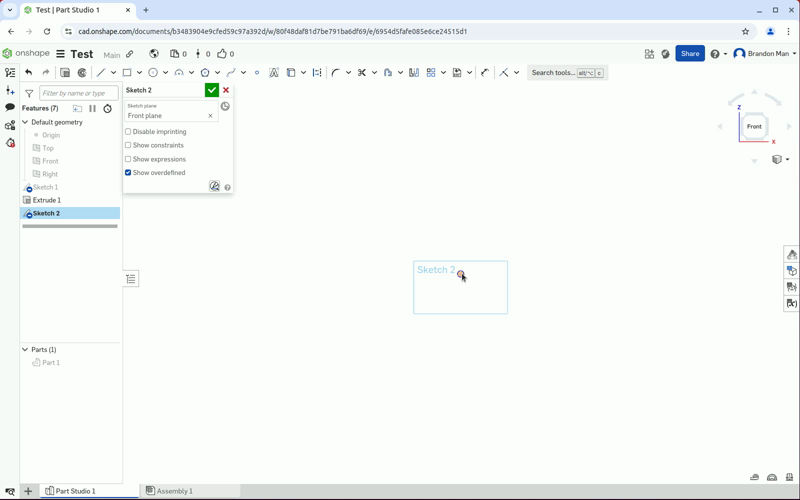
scroll(6)
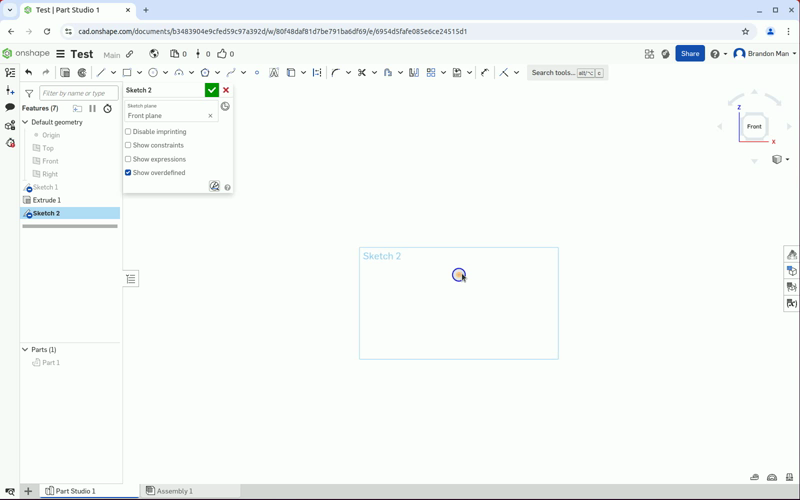
scroll(6)
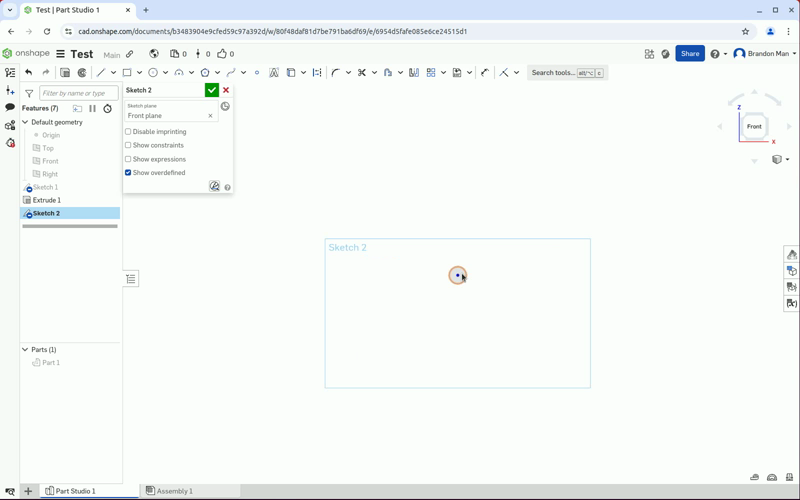
scroll(6)
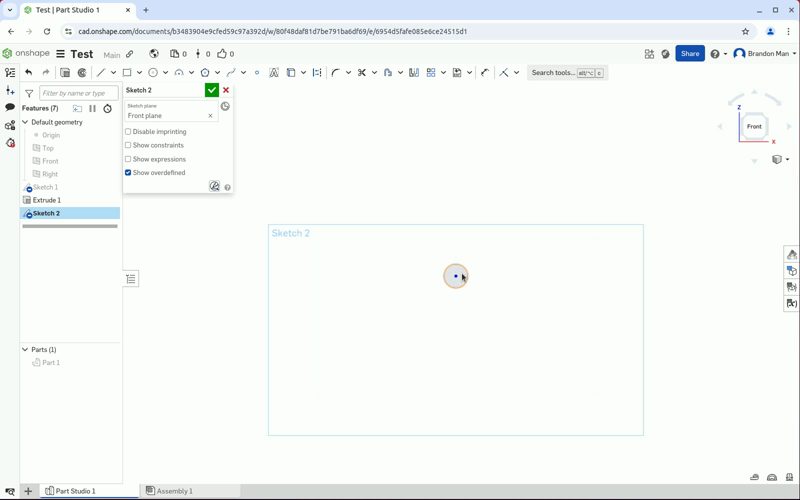
scroll(6)
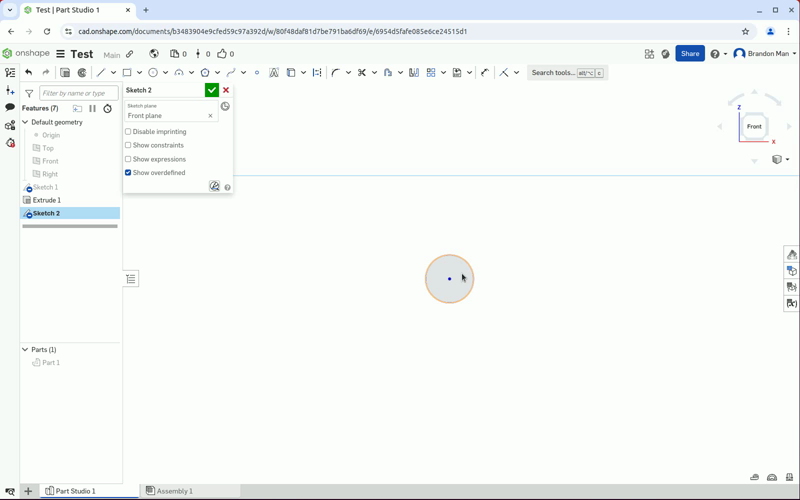
click(462, 273)
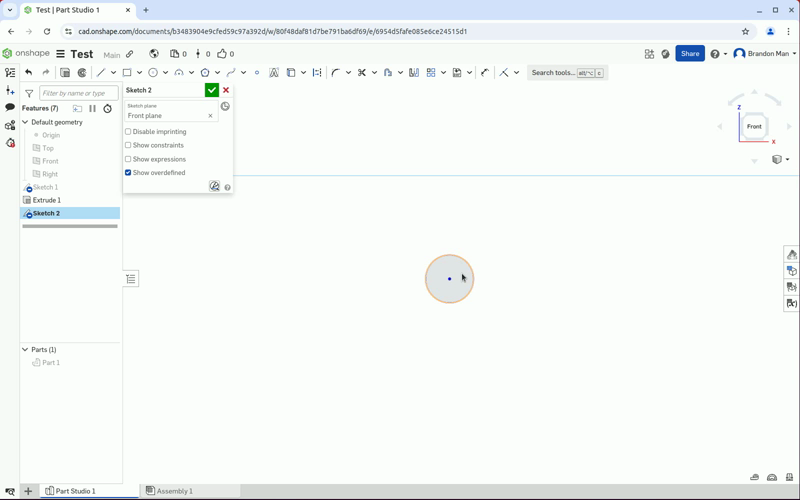
scroll(-6)
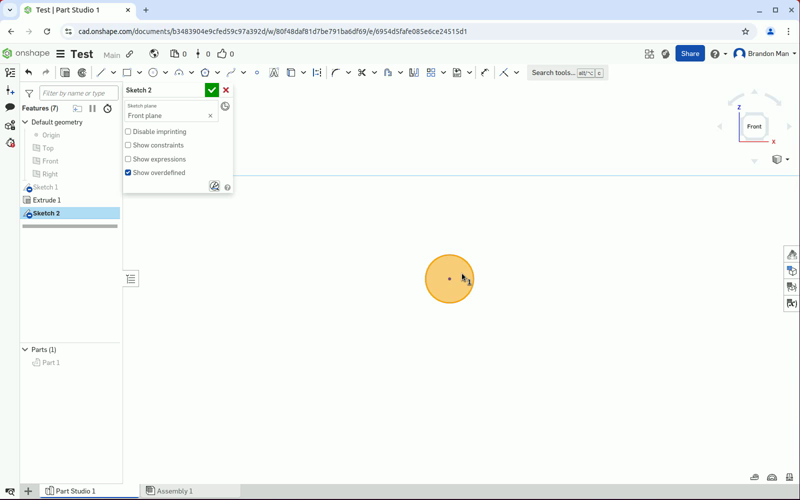
scroll(-6)
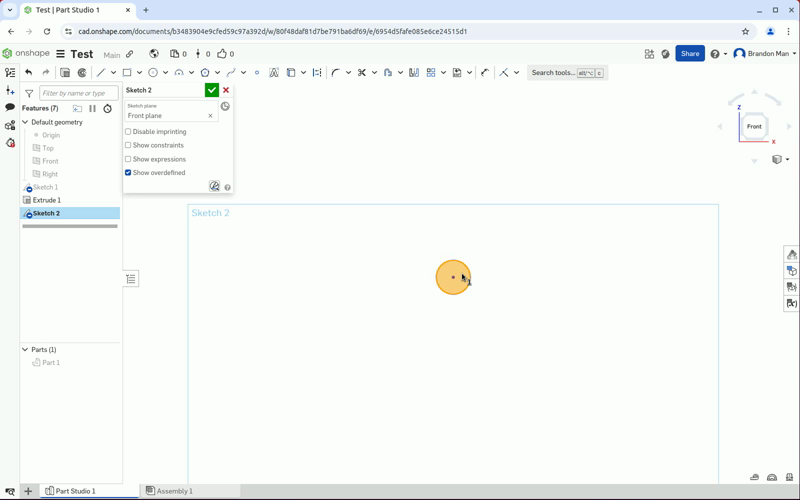
scroll(-6)
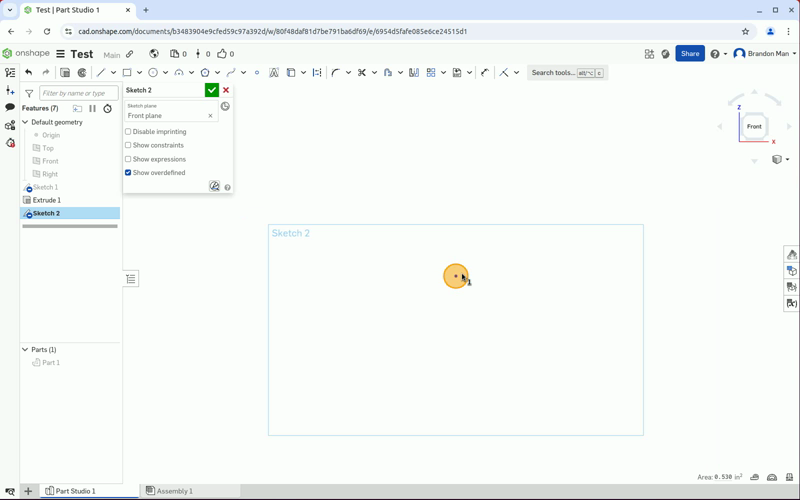
scroll(-6)
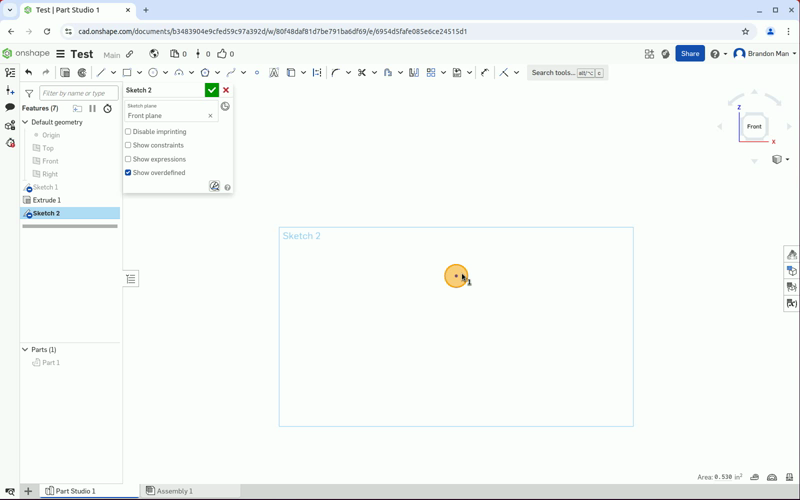
scroll(-6)
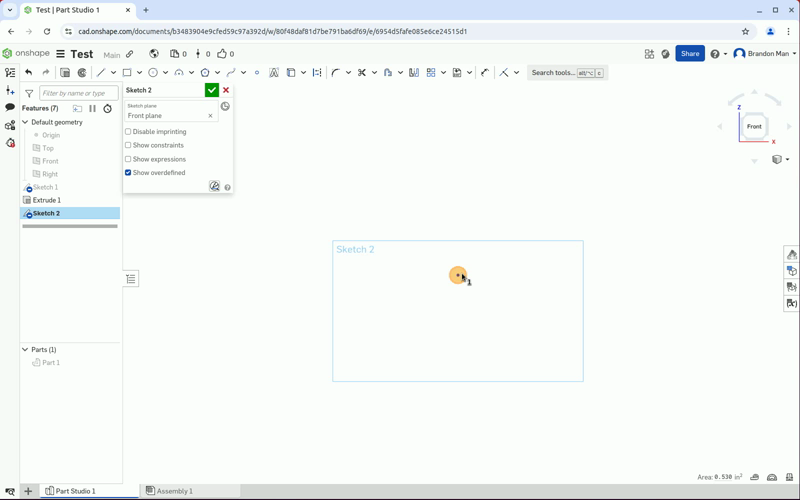
scroll(-6)
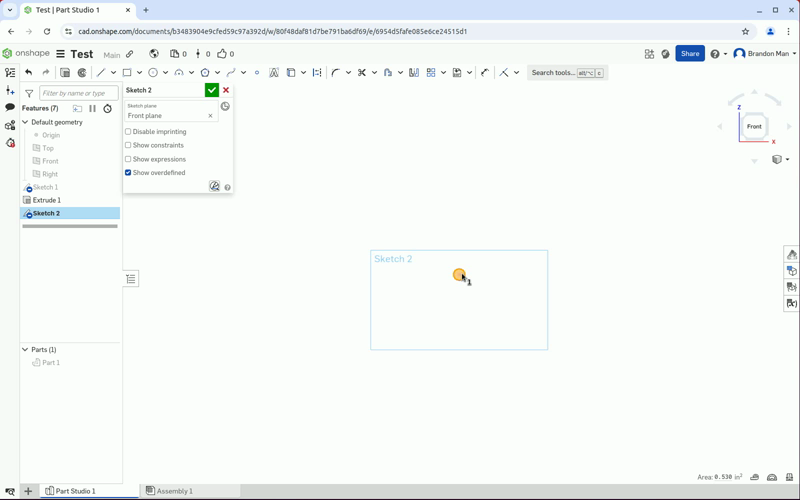
scroll(-6)
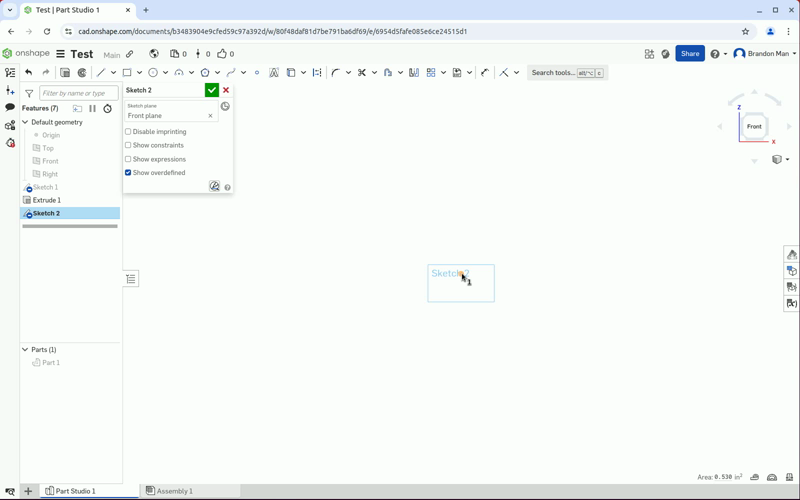
mouse_move(73, 352)
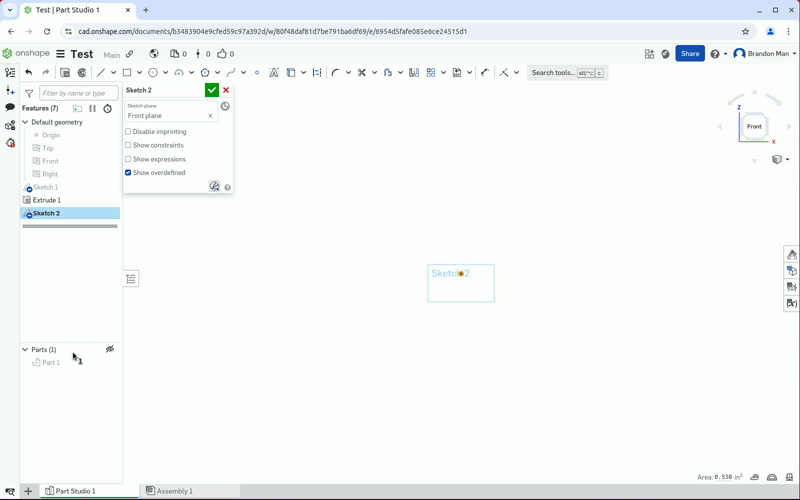
key(shift+y)
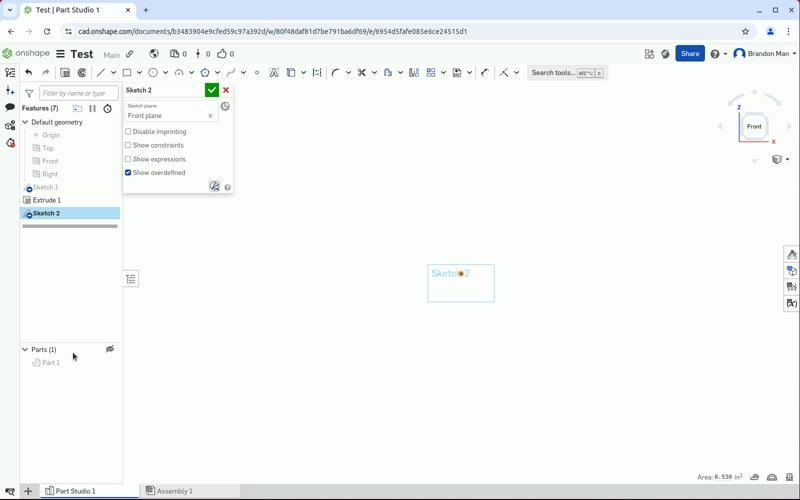
key(shift+e)
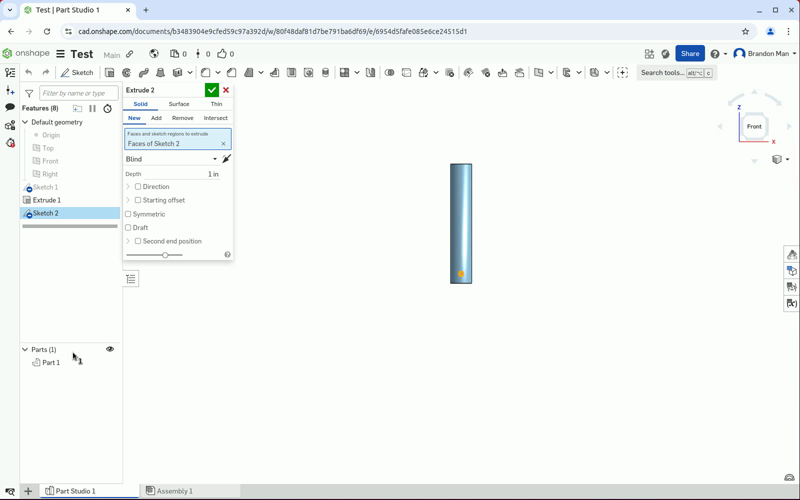
mouse_move(143, 106)
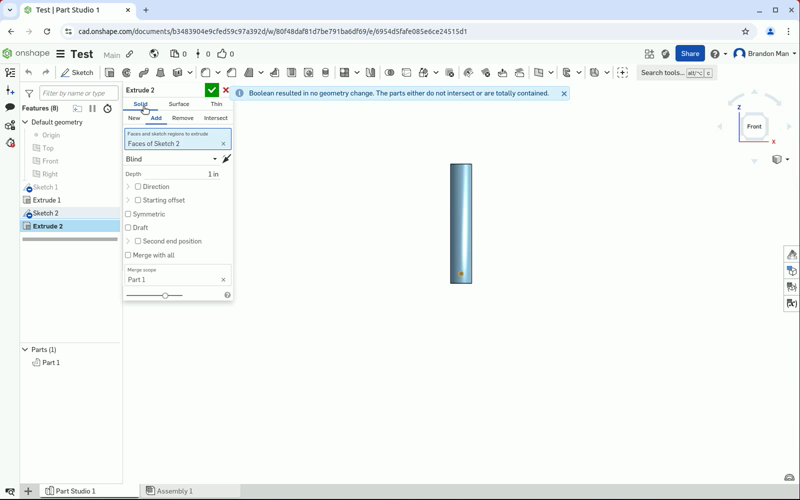
click(143, 106)
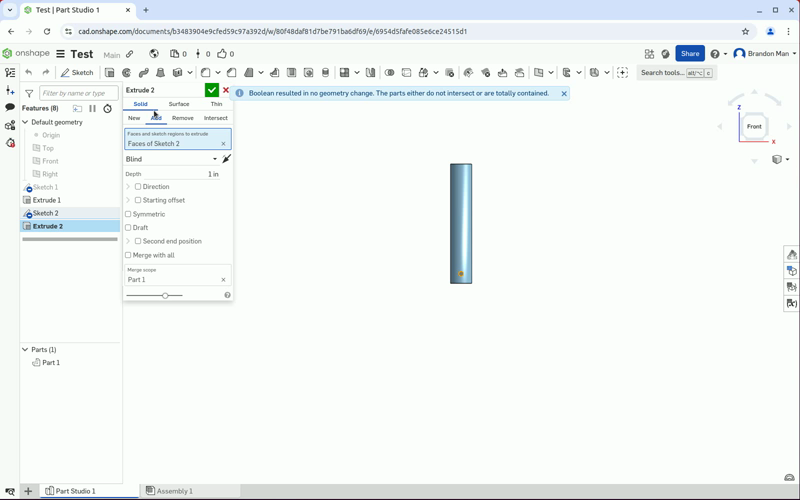
mouse_move(186, 120)
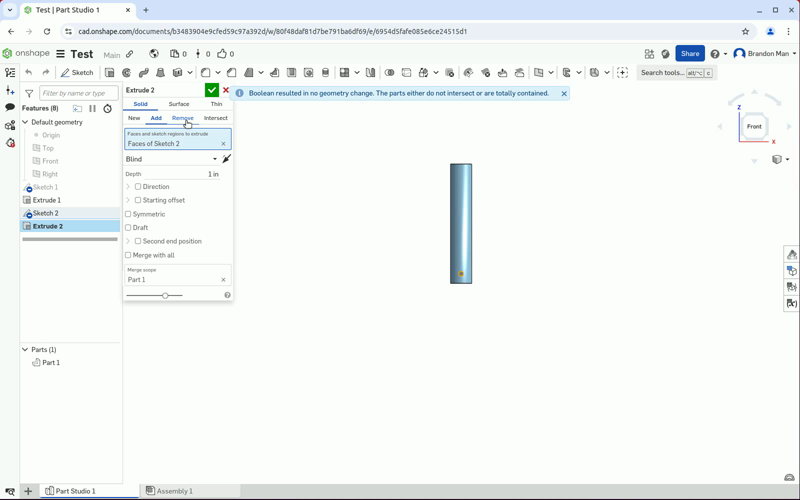
click(186, 120)
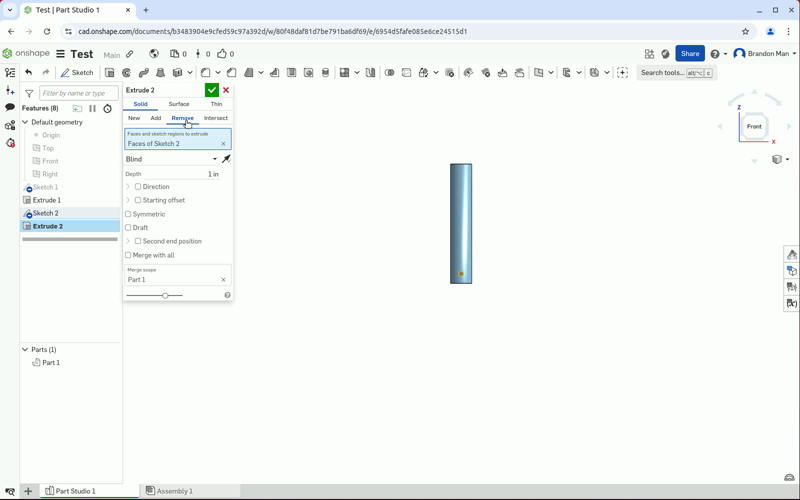
key(tab, 4)
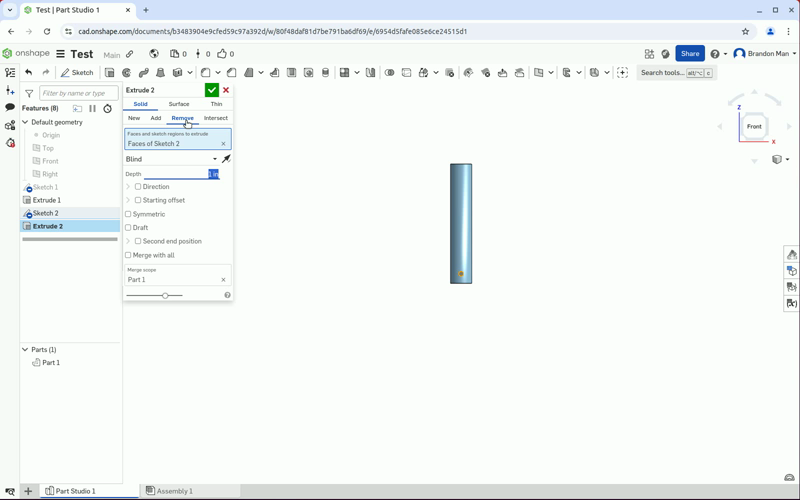
text(7.702)
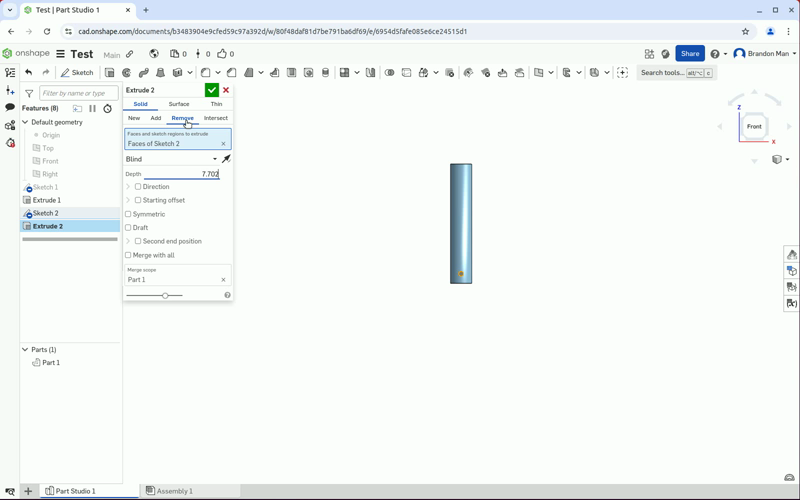
key(tab, 3)
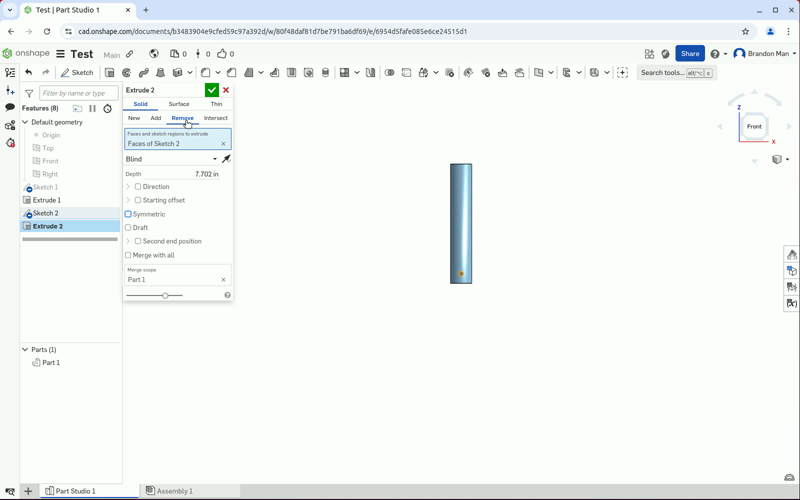
key(space)
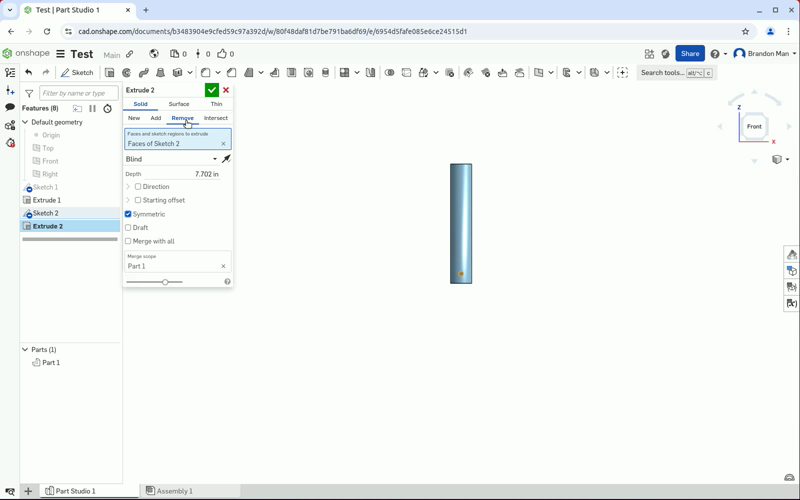
key(tab, 2)
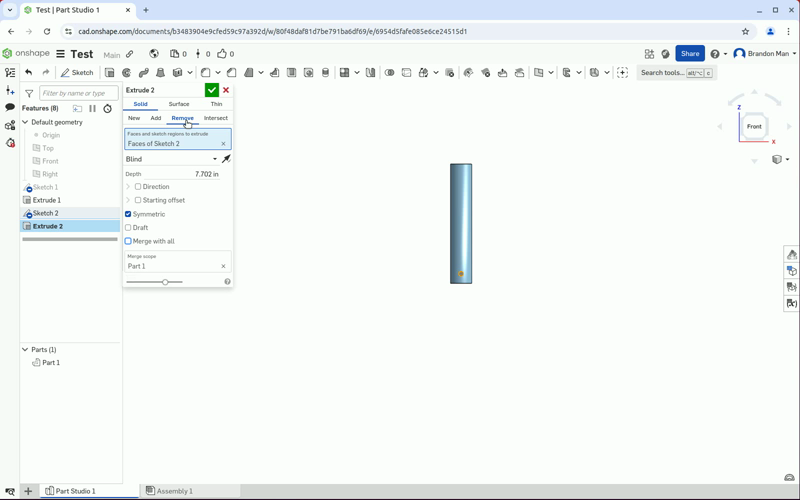
key(space)
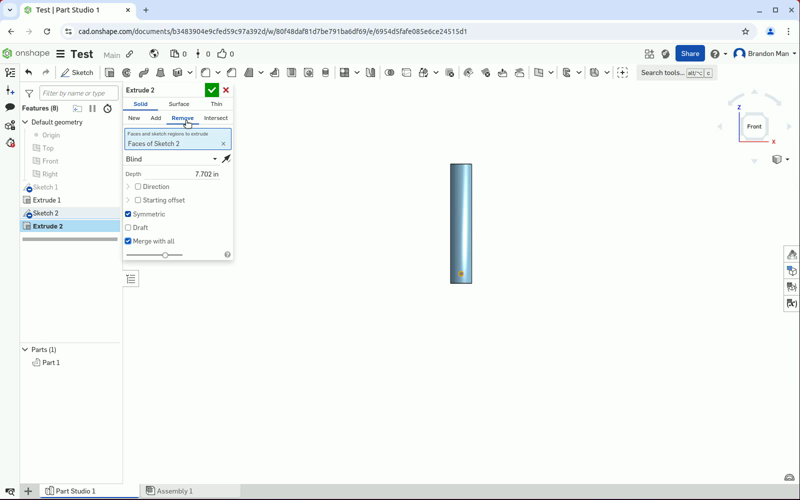
key(enter)
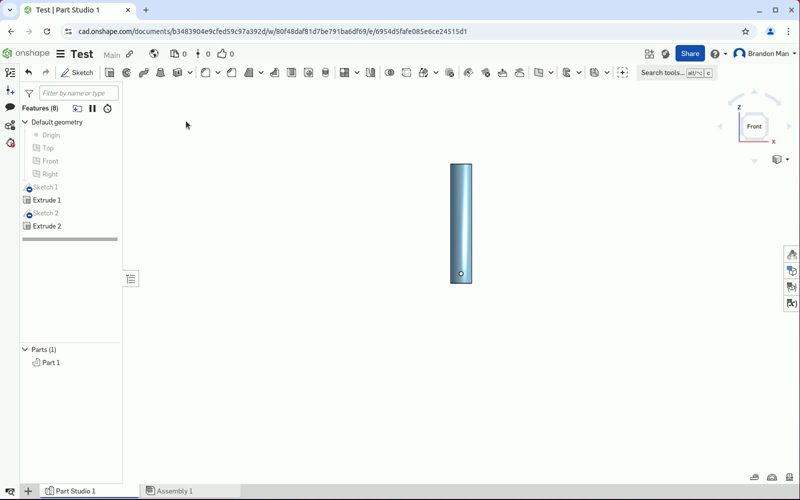
key(shift+h)
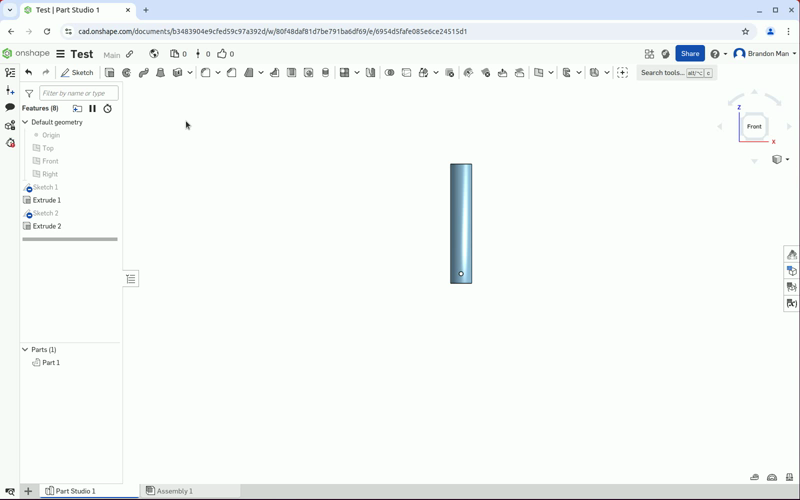
key(shift+h)
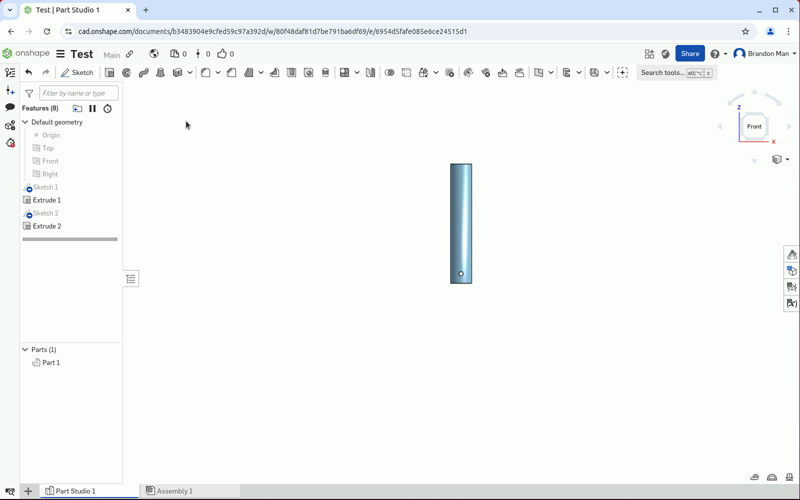
mouse_move(73, 189)
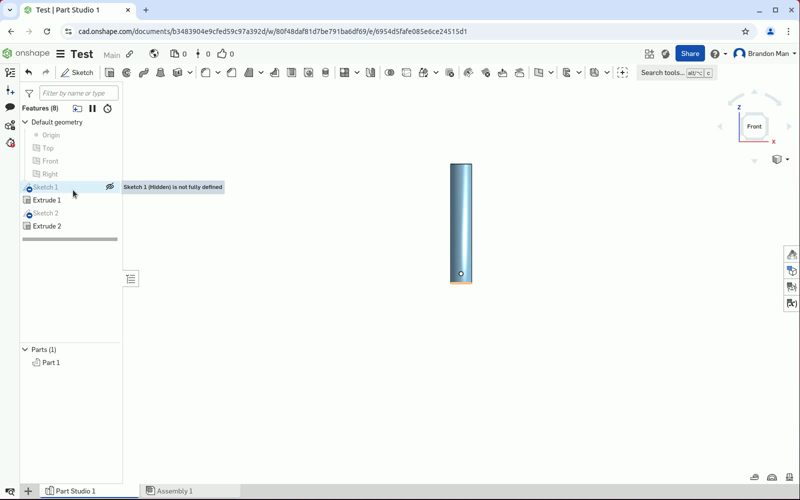
click(73, 189)
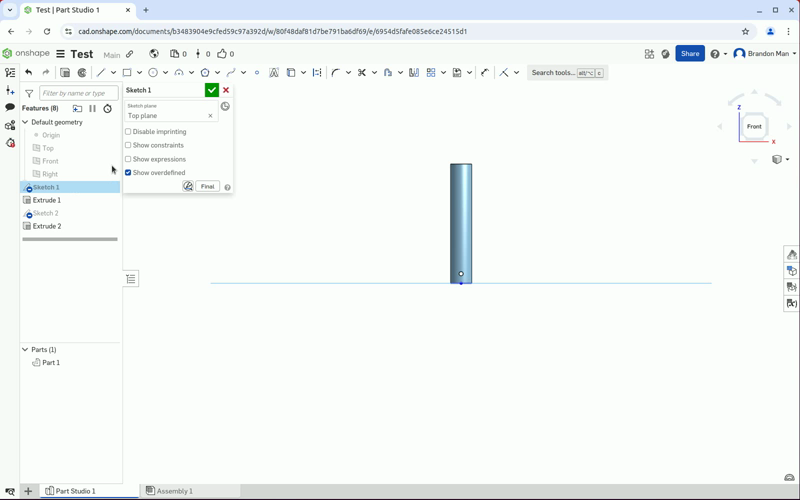
mouse_move(229, 92)
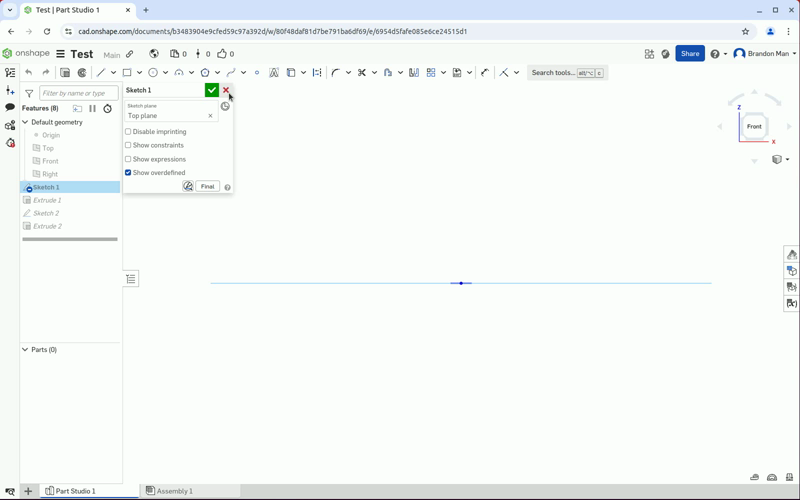
click(229, 92)
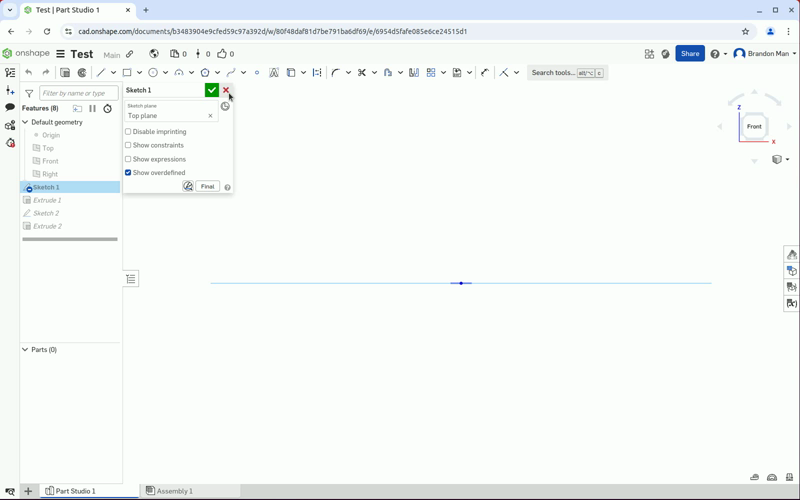
key(shift+s)
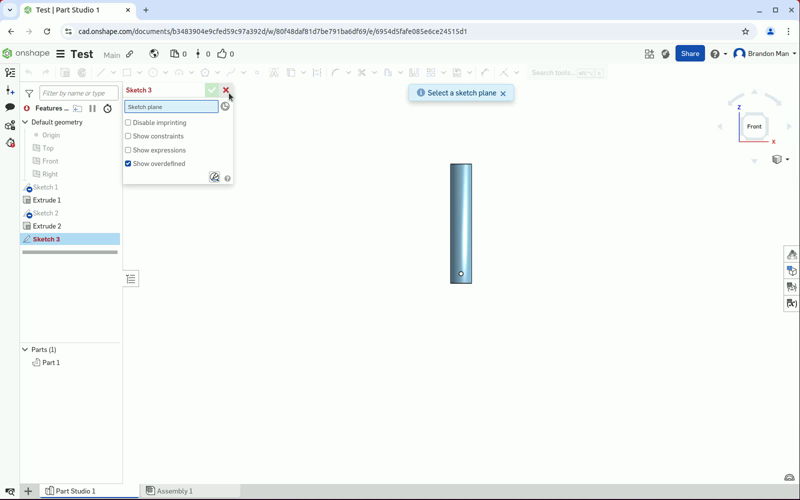
mouse_move(73, 163)
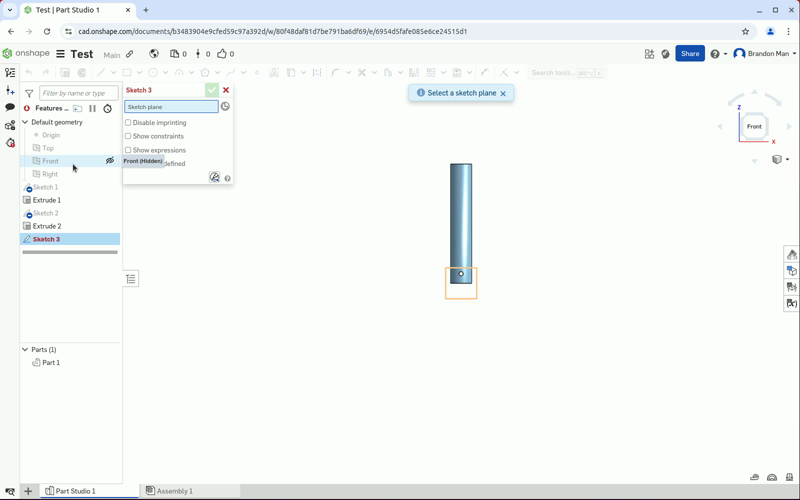
click(73, 163)
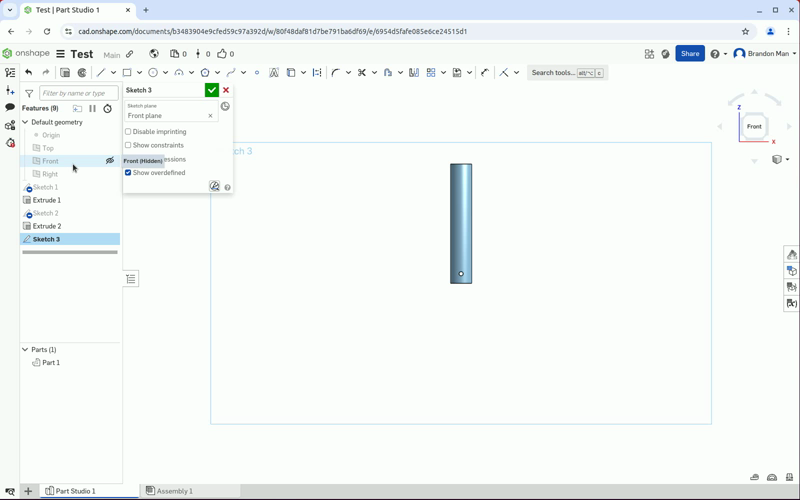
mouse_move(73, 352)
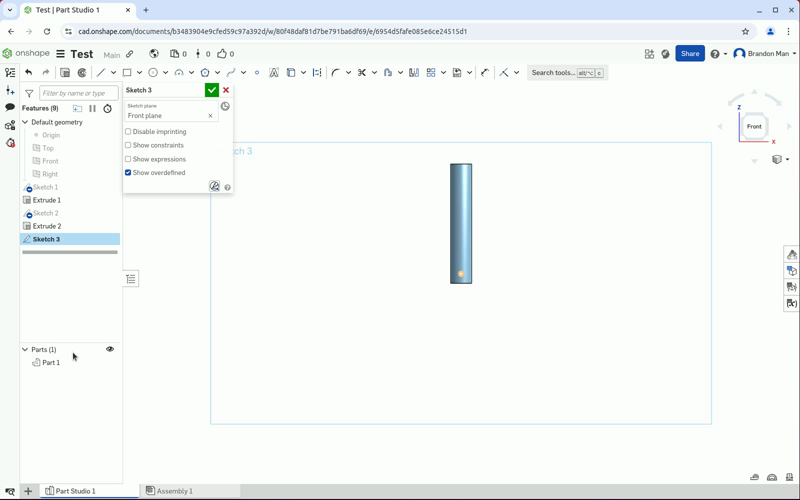
key(y)
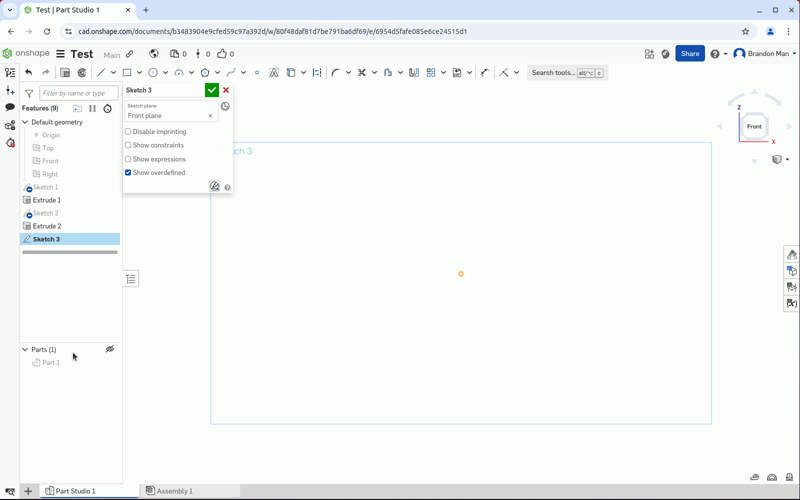
key(c)
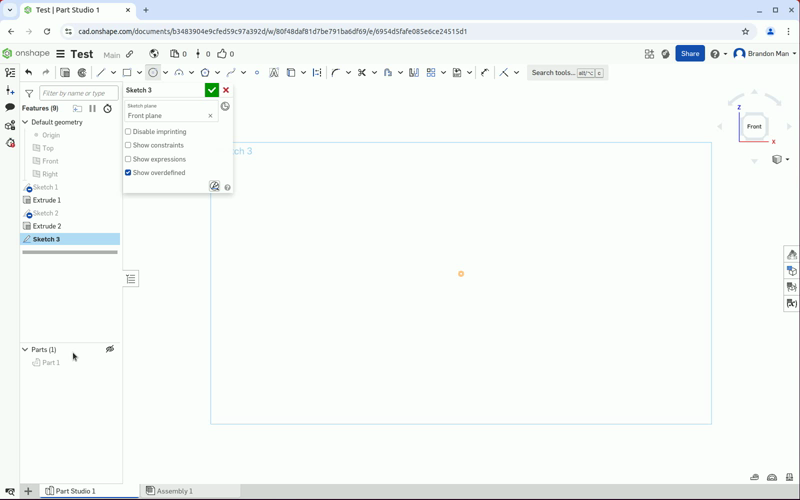
key_down(shift)
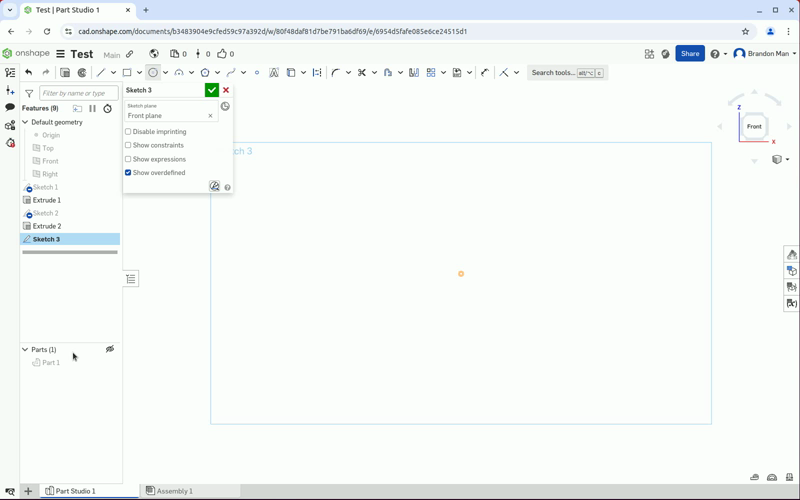
mouse_move(461, 179)
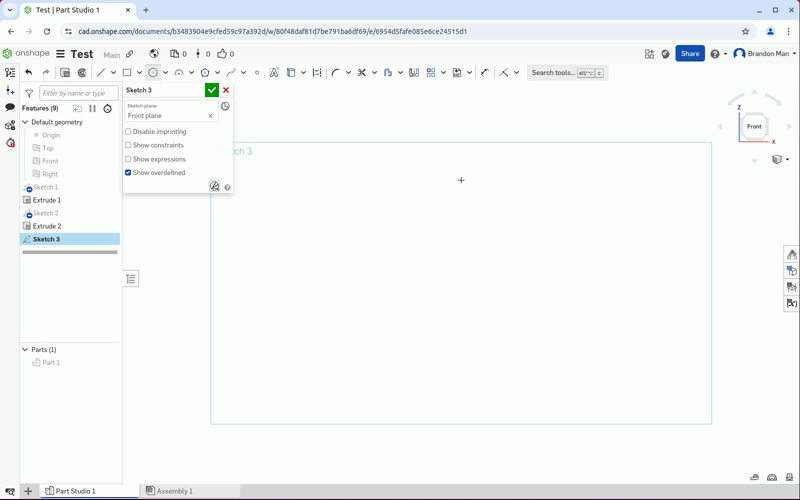
click(461, 179)
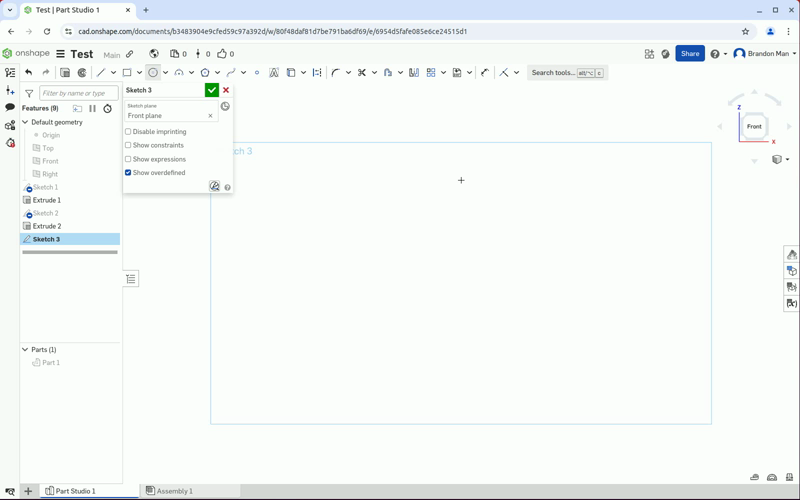
key_up(shift)
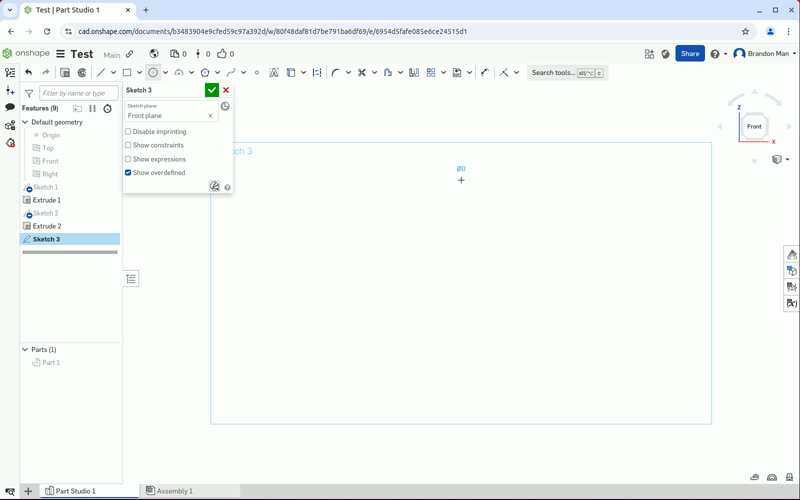
mouse_move(463, 179)
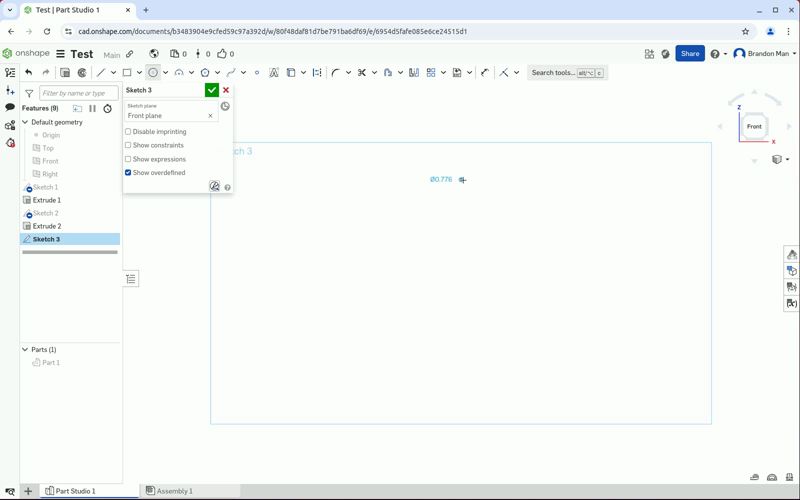
scroll(6)
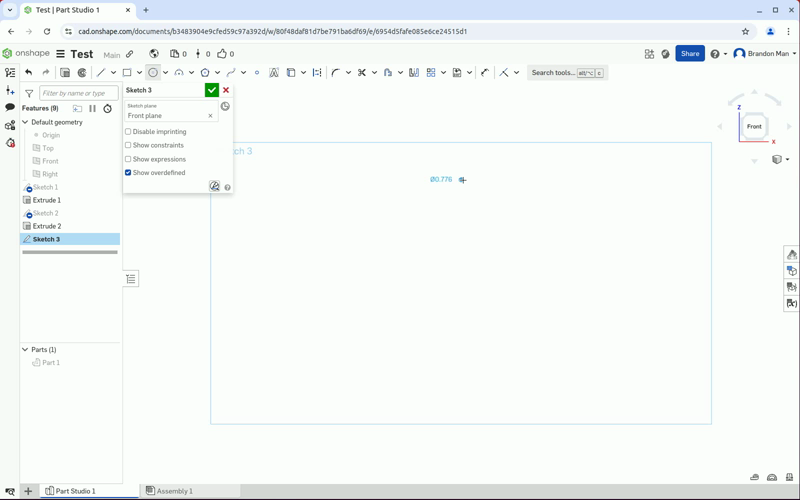
scroll(6)
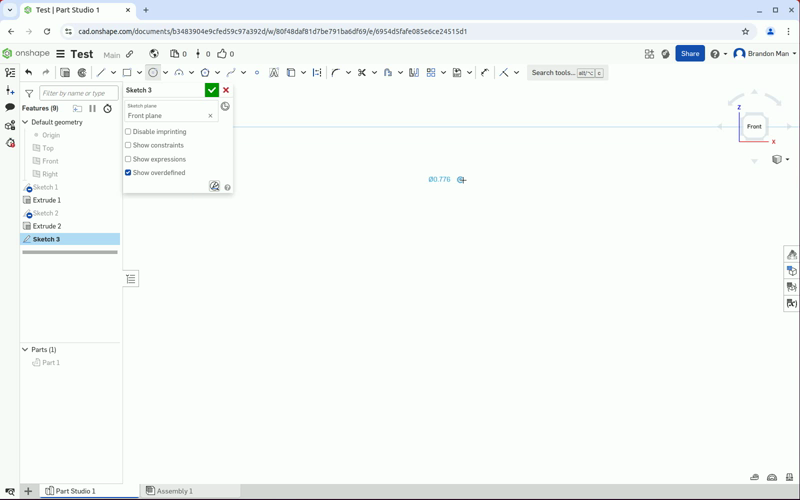
scroll(6)
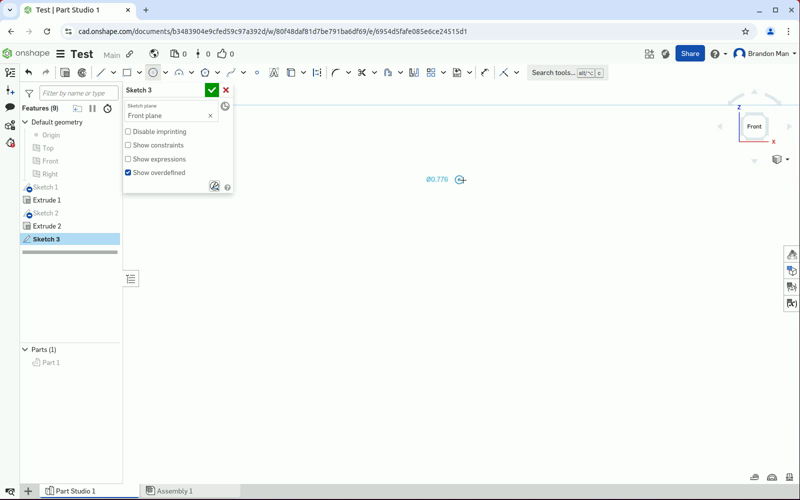
scroll(6)
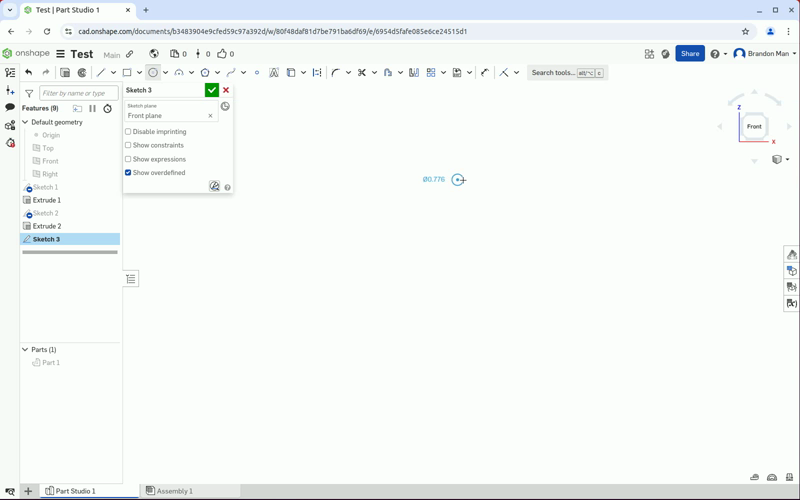
scroll(6)
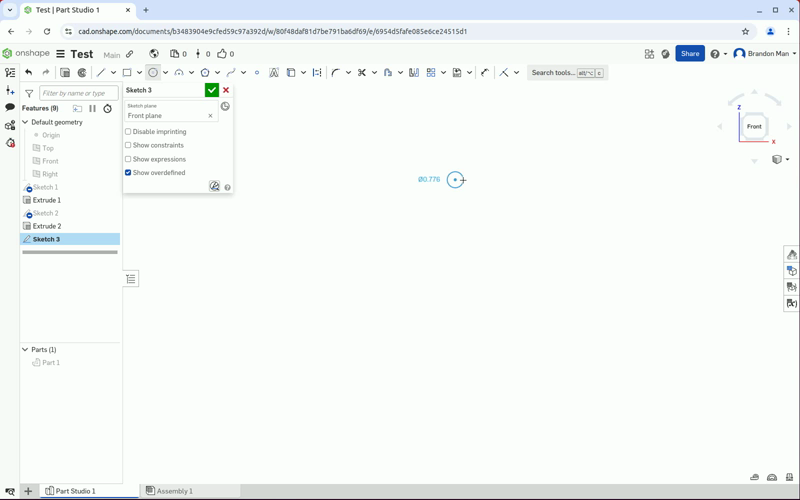
scroll(6)
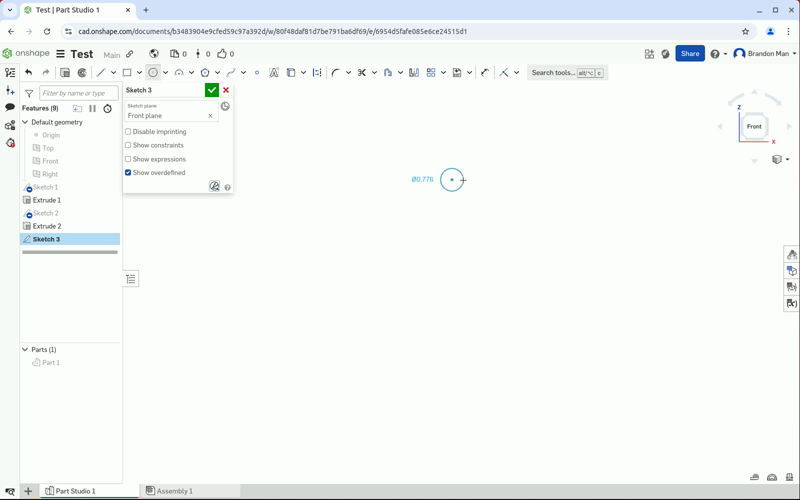
scroll(6)
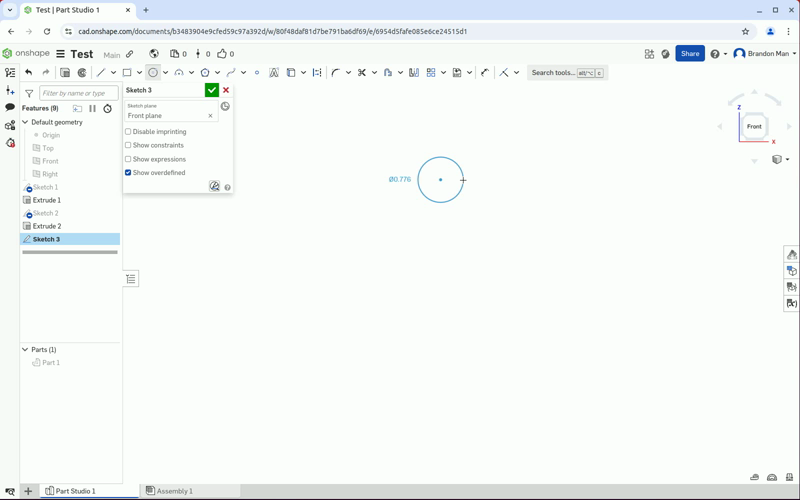
click(463, 179)
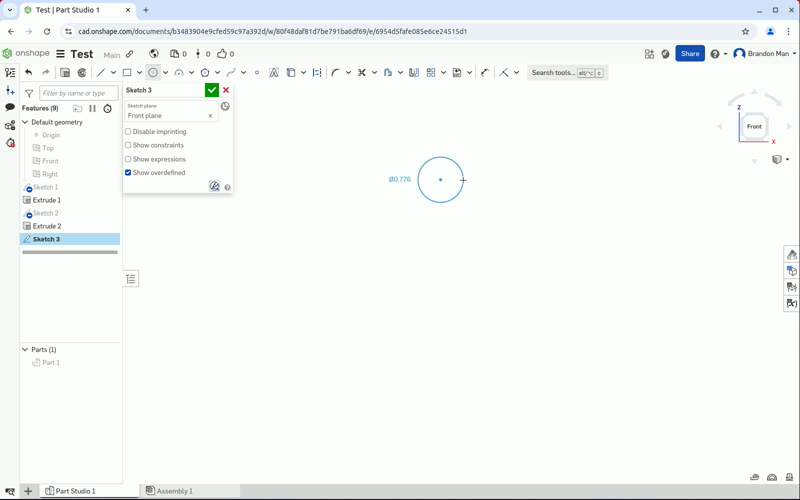
scroll(-6)
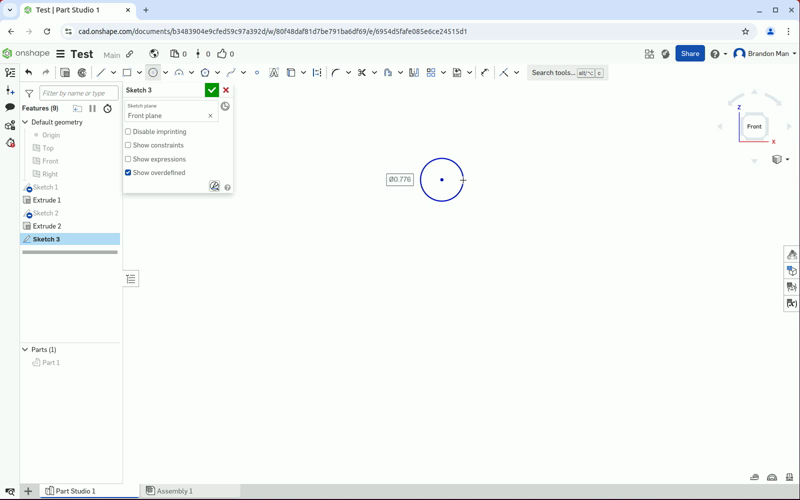
scroll(-6)
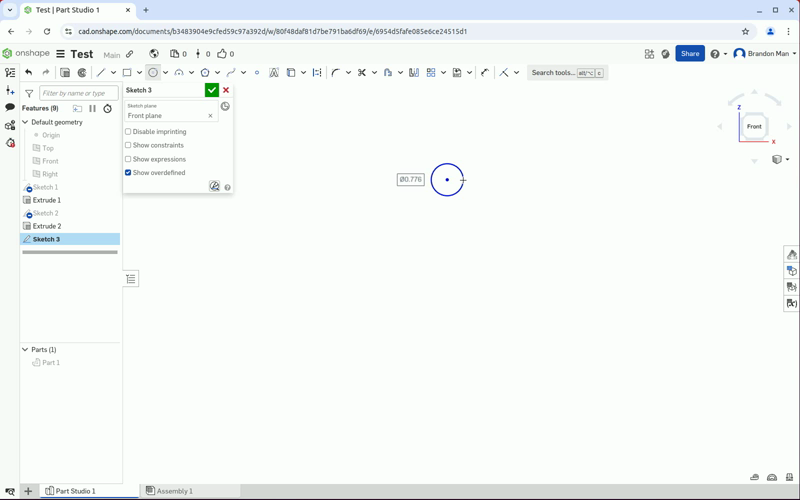
scroll(-6)
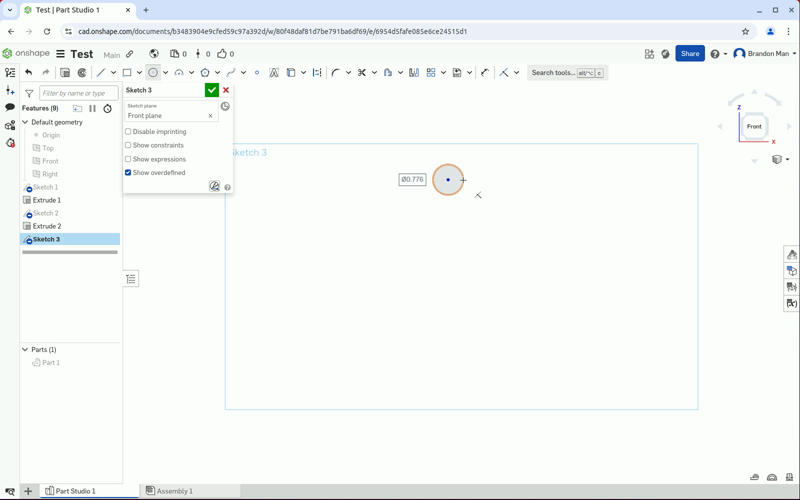
scroll(-6)
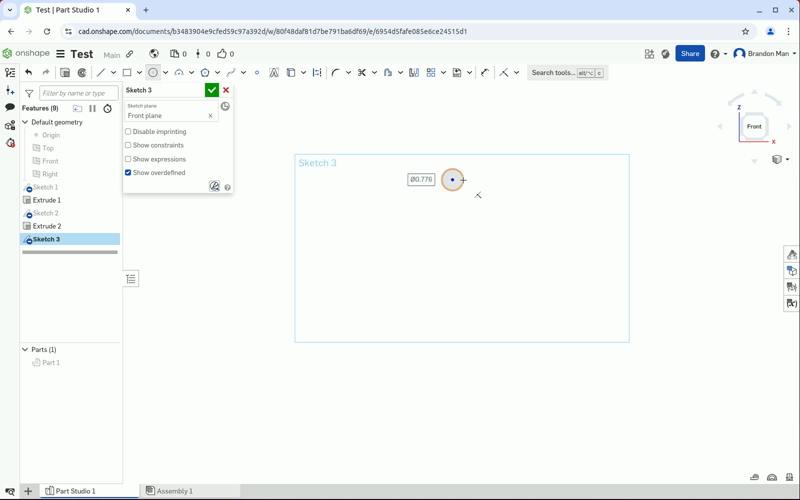
scroll(-6)
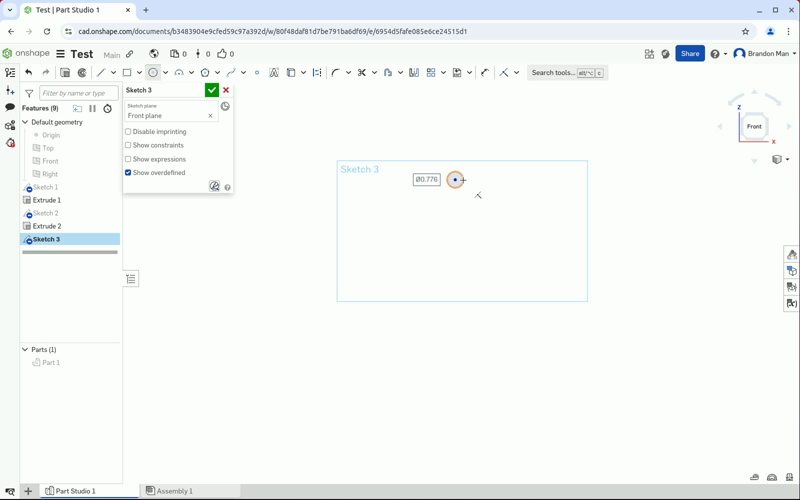
scroll(-6)
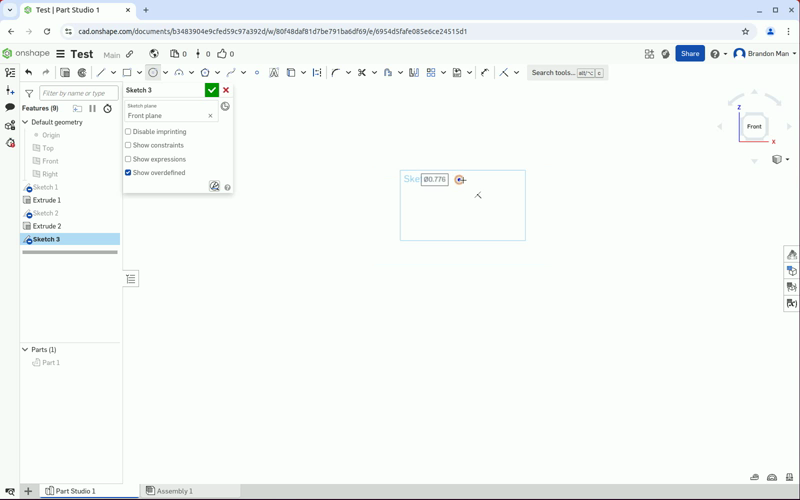
scroll(-6)
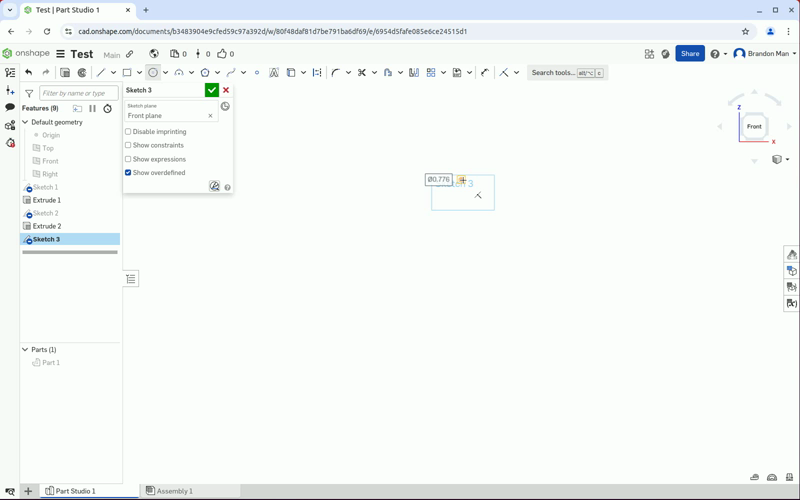
key(esc)
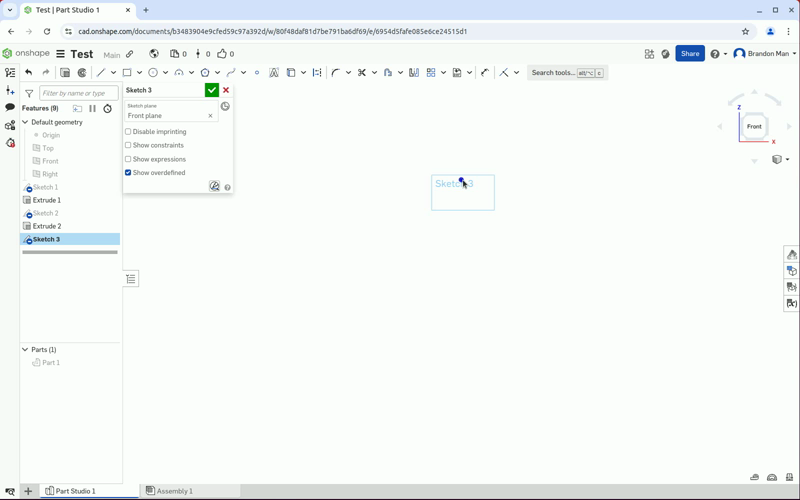
mouse_move(460, 180)
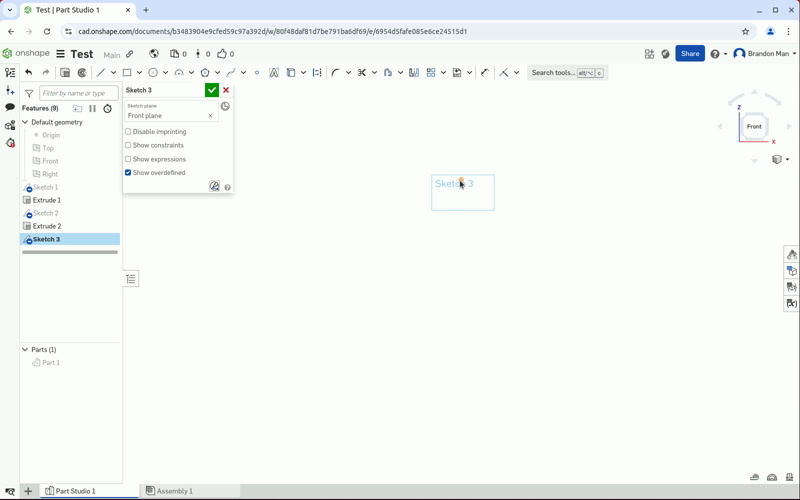
scroll(6)
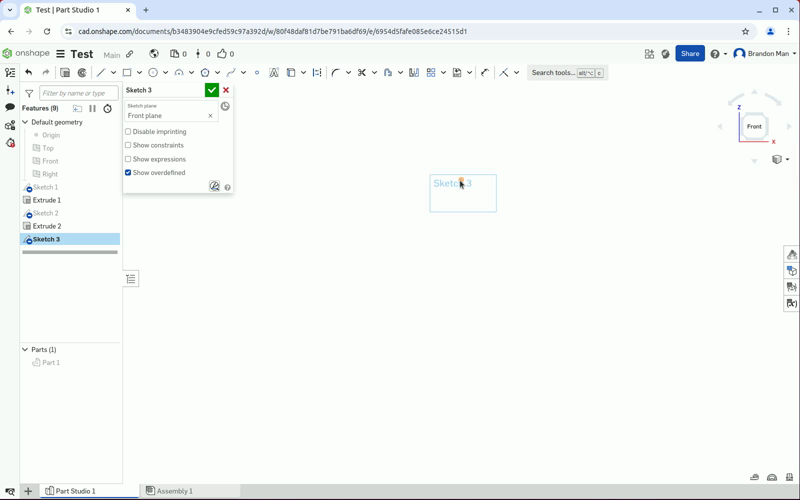
scroll(6)
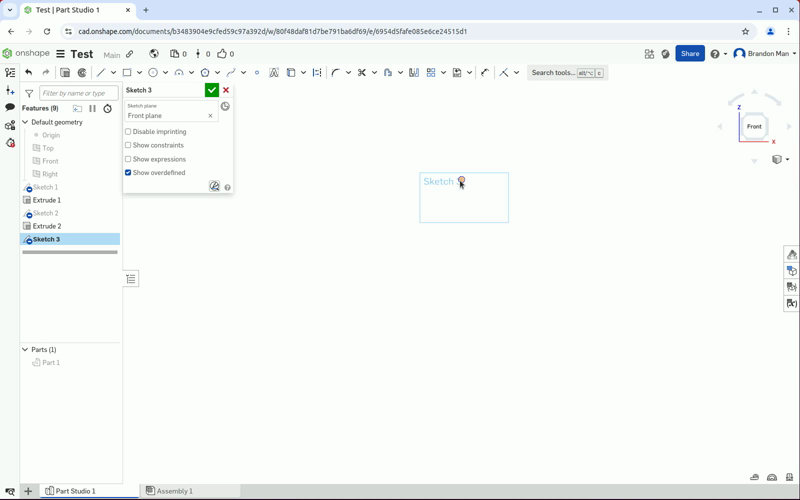
scroll(6)
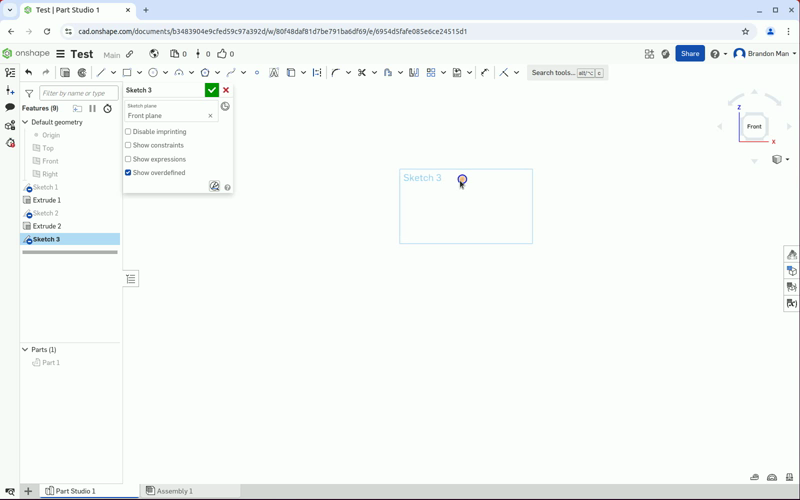
scroll(6)
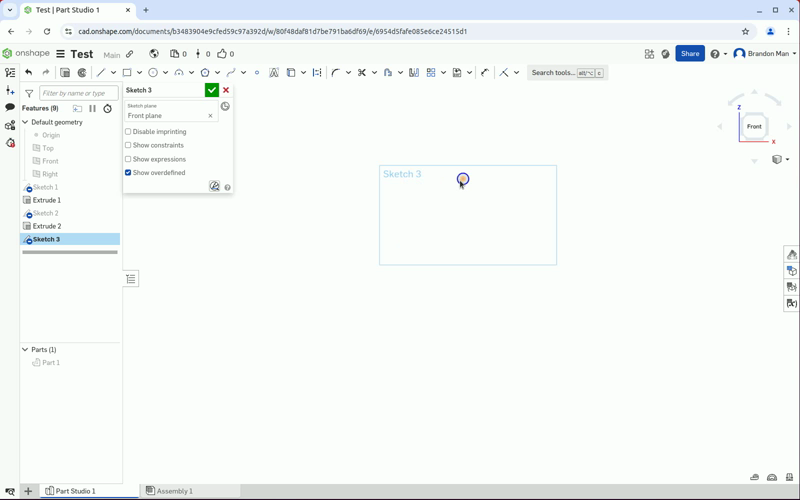
scroll(6)
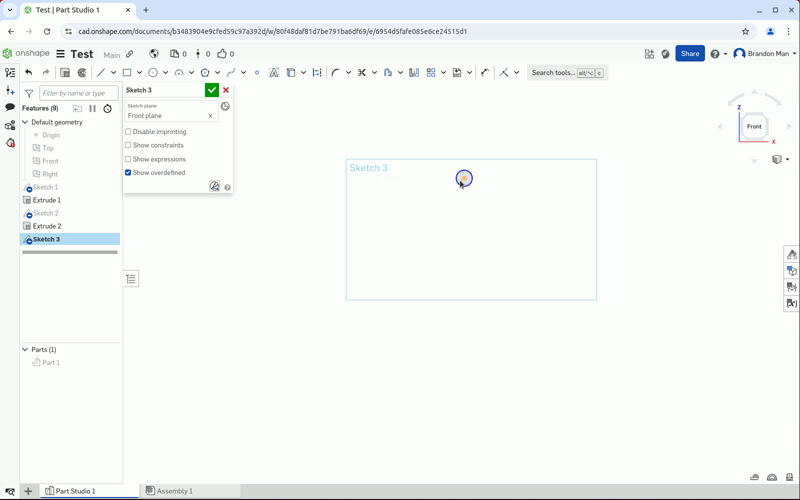
scroll(6)
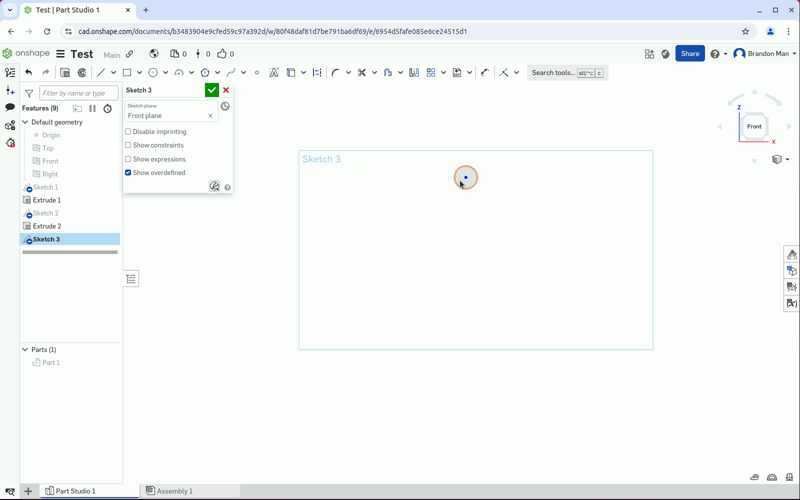
scroll(6)
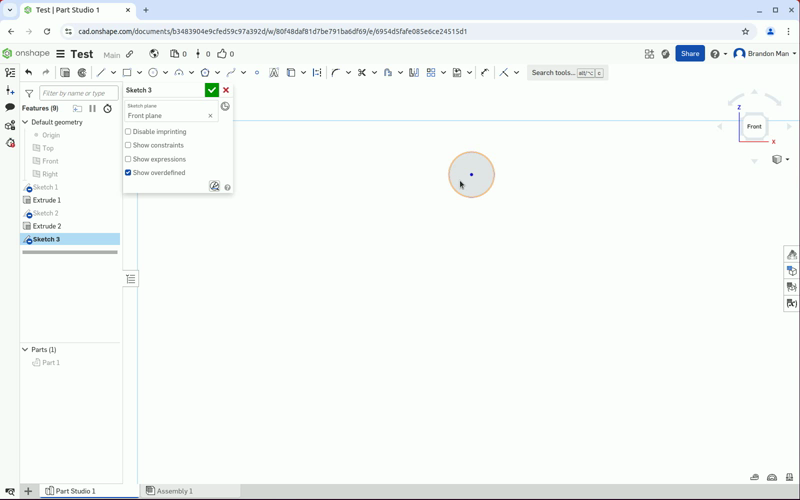
click(460, 180)
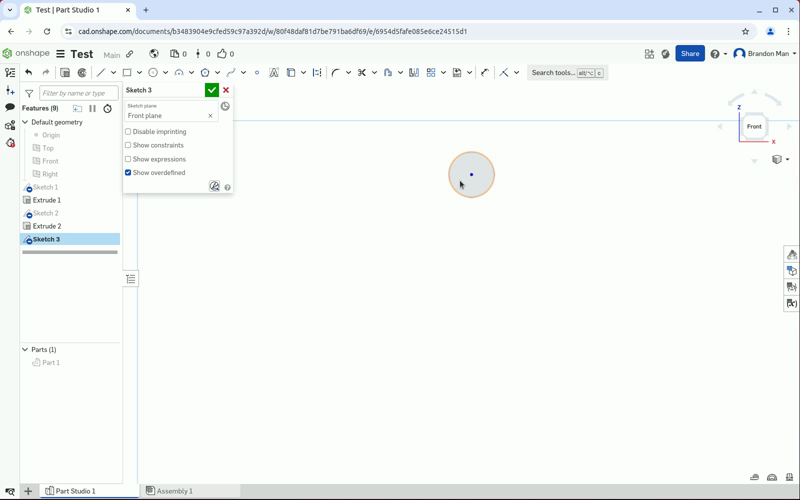
scroll(-6)
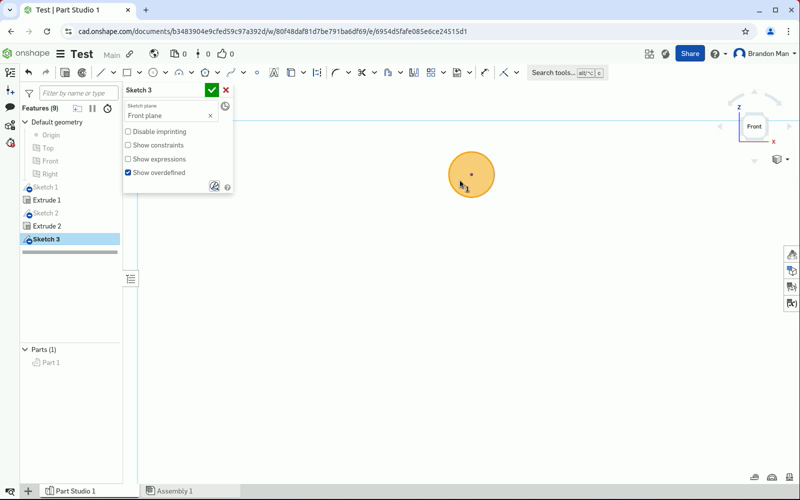
scroll(-6)
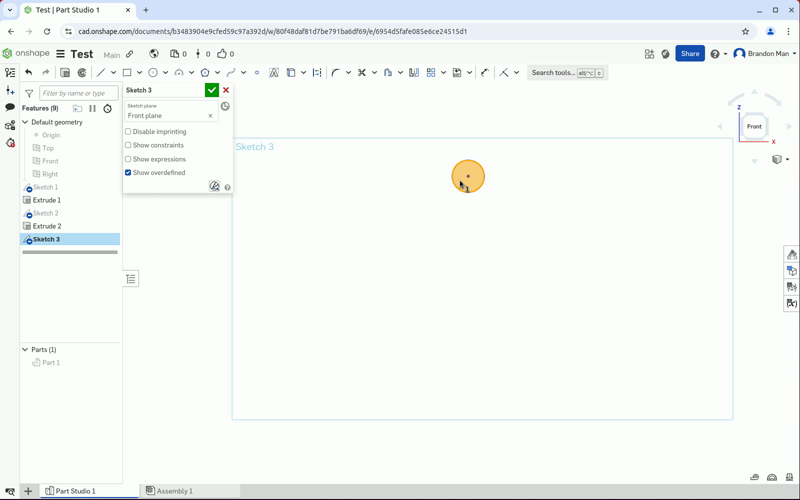
scroll(-6)
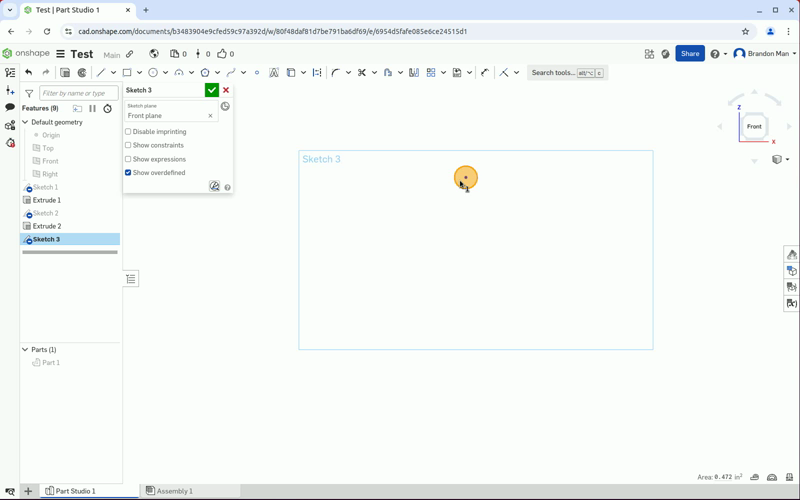
scroll(-6)
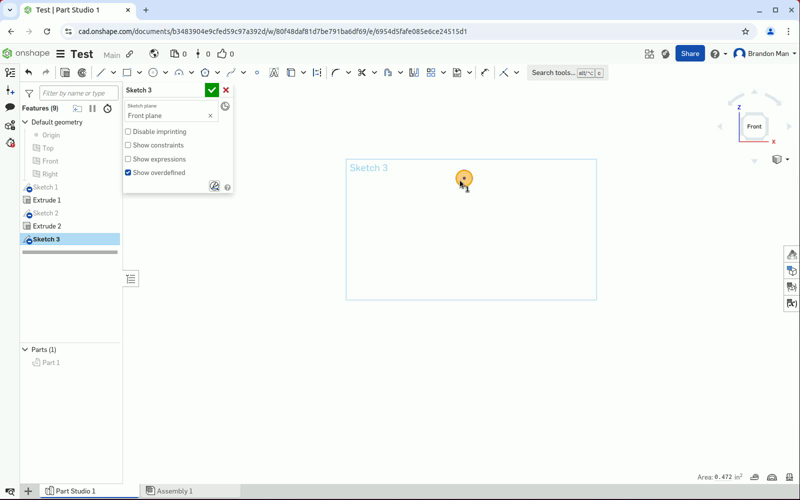
scroll(-6)
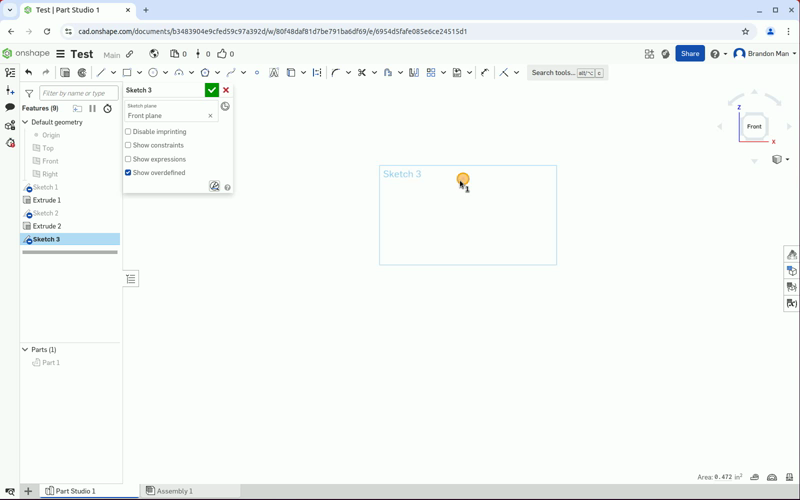
scroll(-6)
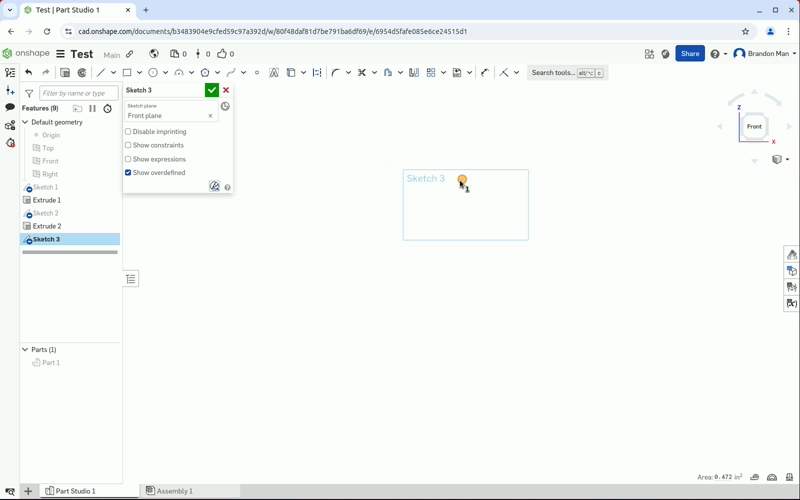
scroll(-6)
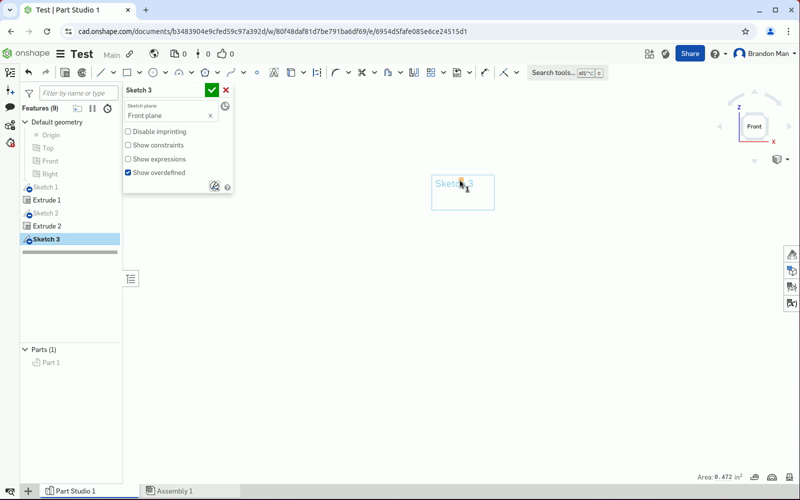
mouse_move(73, 352)
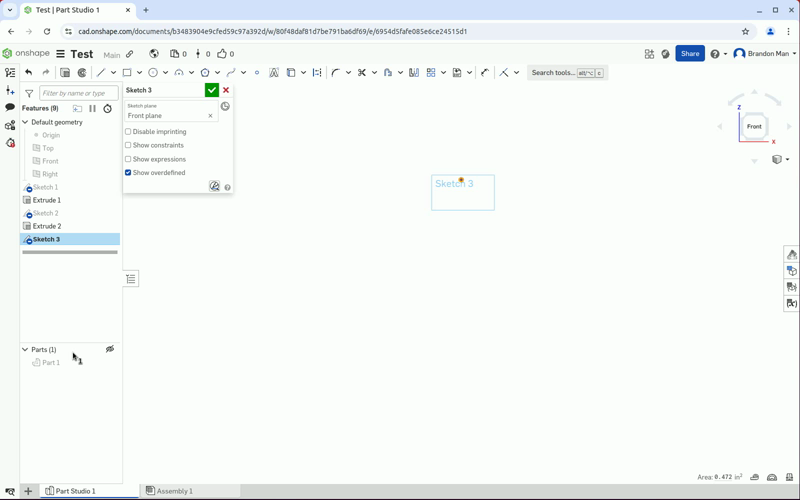
key(shift+y)
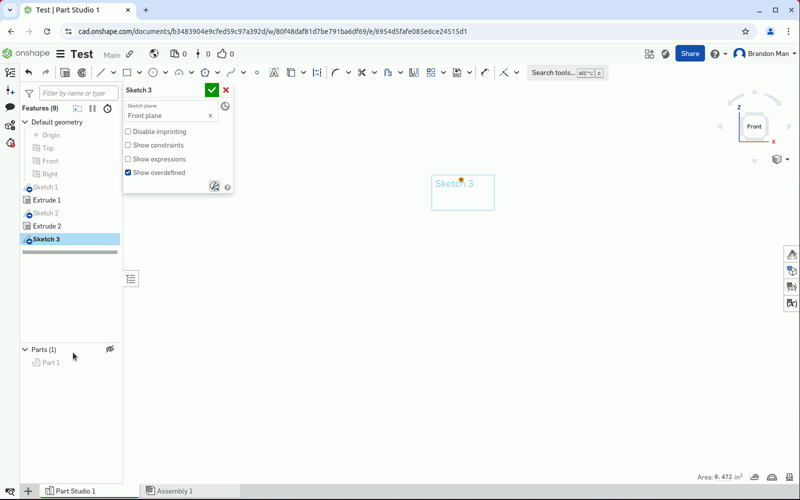
key(shift+e)
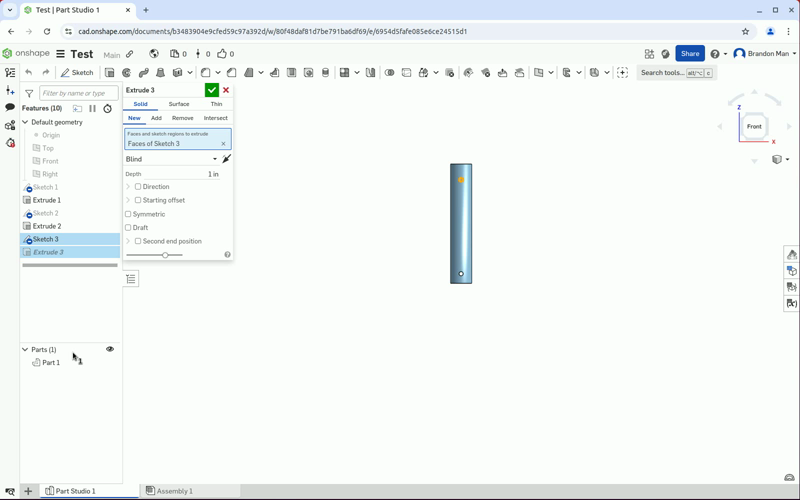
mouse_move(143, 106)
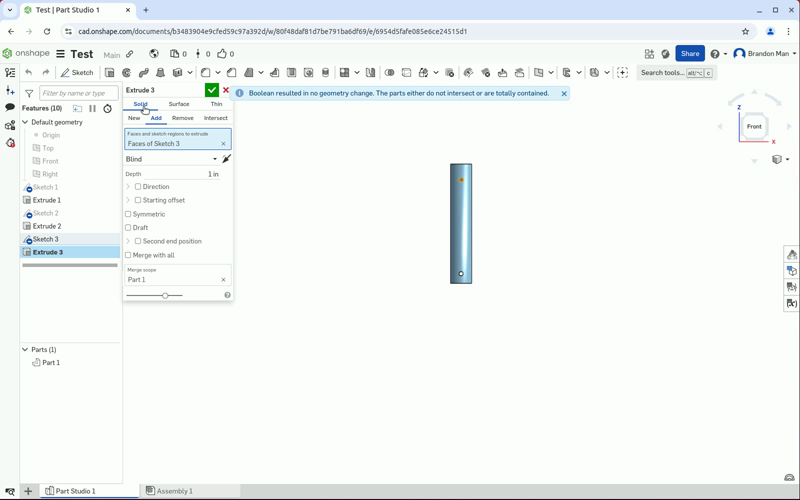
click(143, 106)
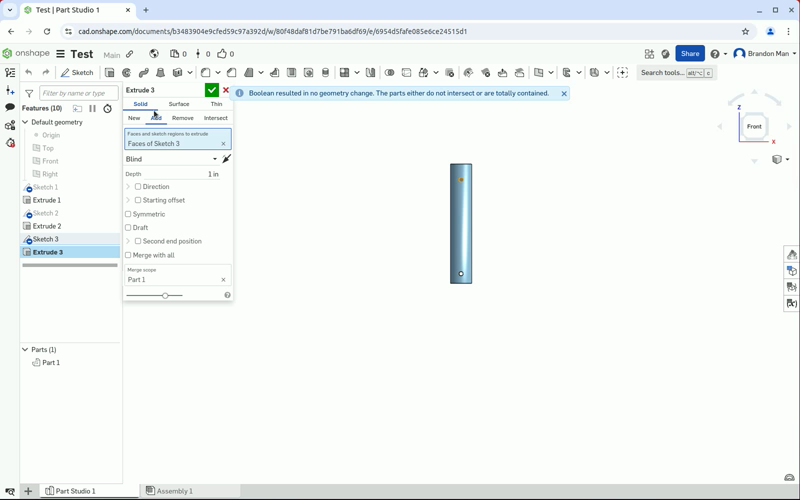
mouse_move(186, 120)
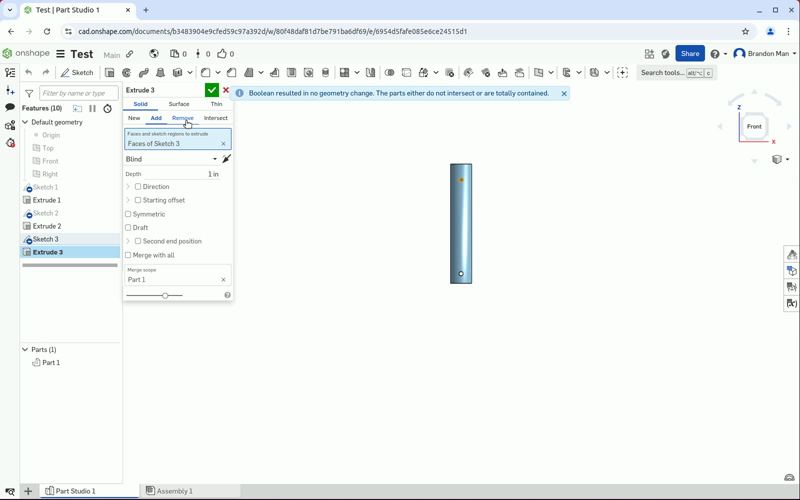
click(186, 120)
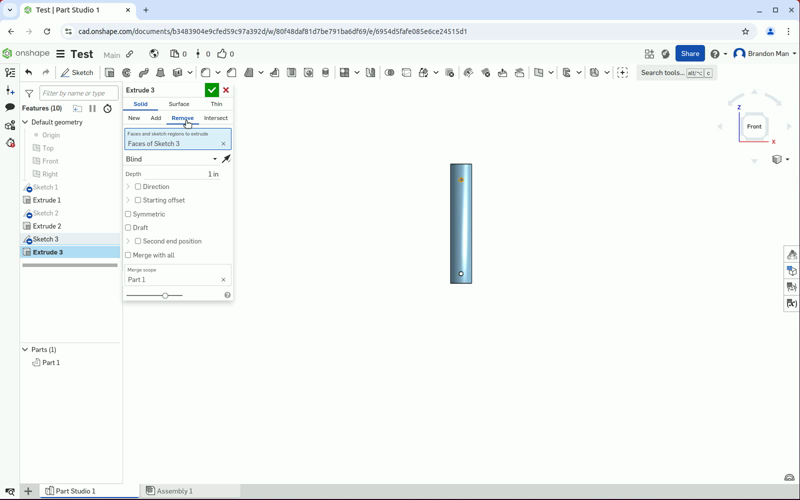
key(tab, 4)
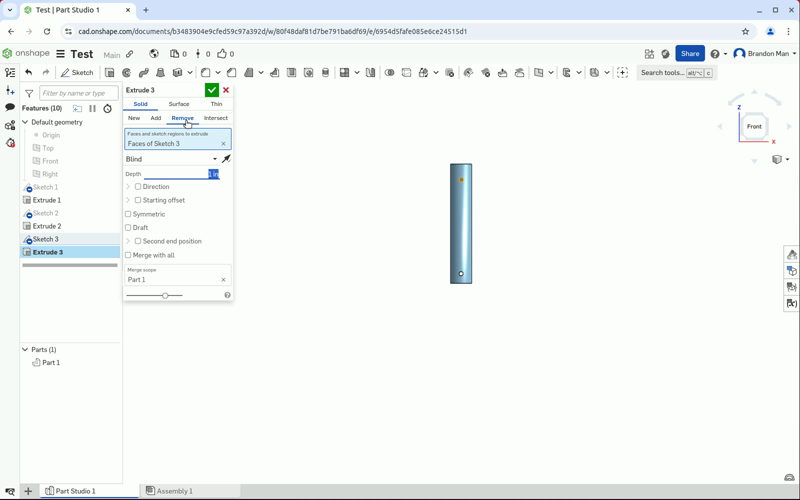
text(7.702)
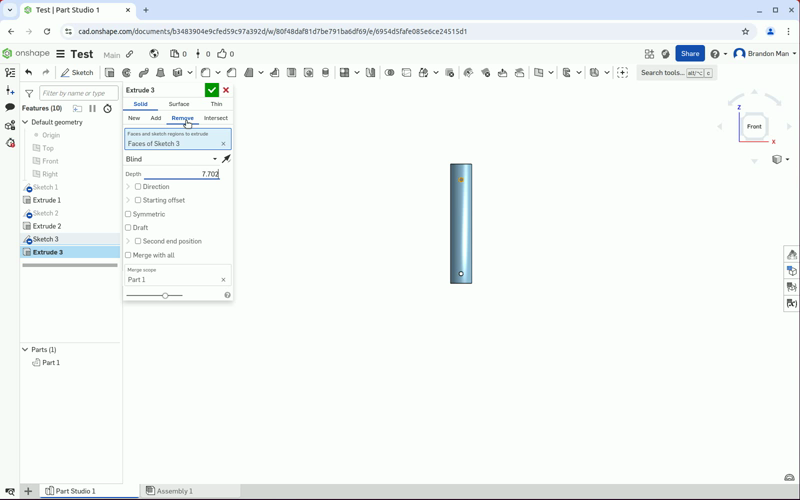
key(tab, 3)
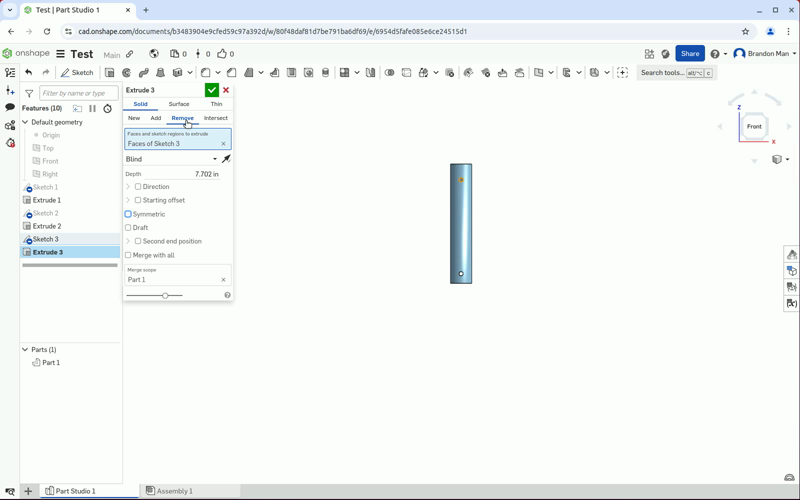
key(space)
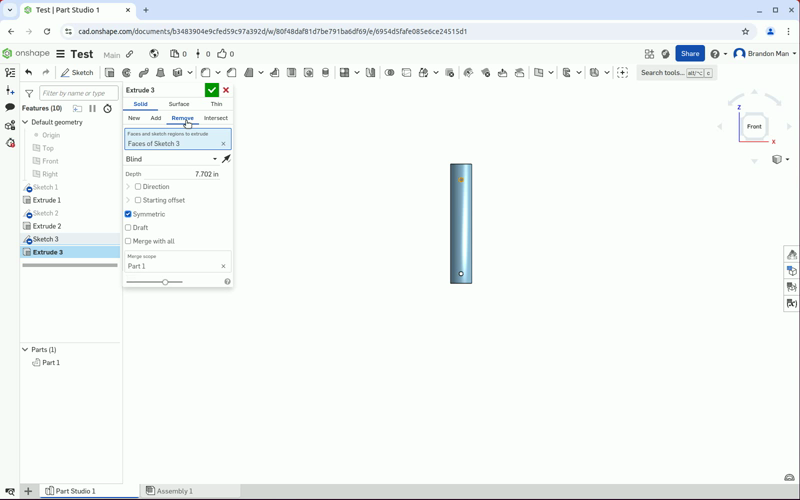
key(tab, 2)
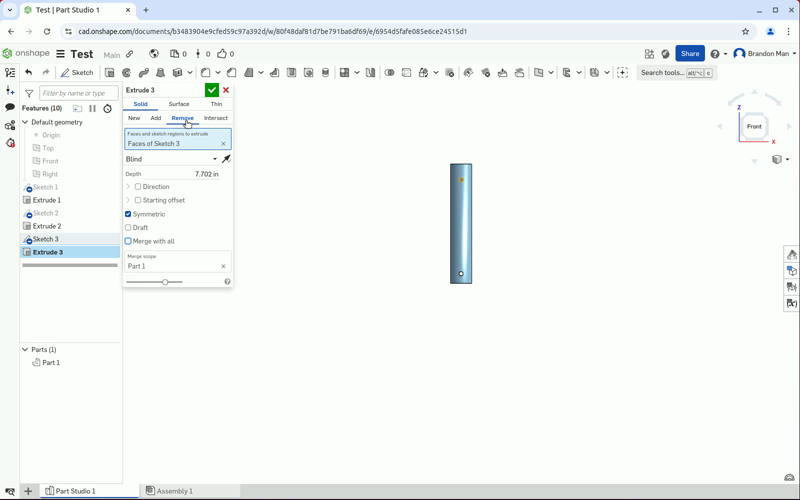
key(space)
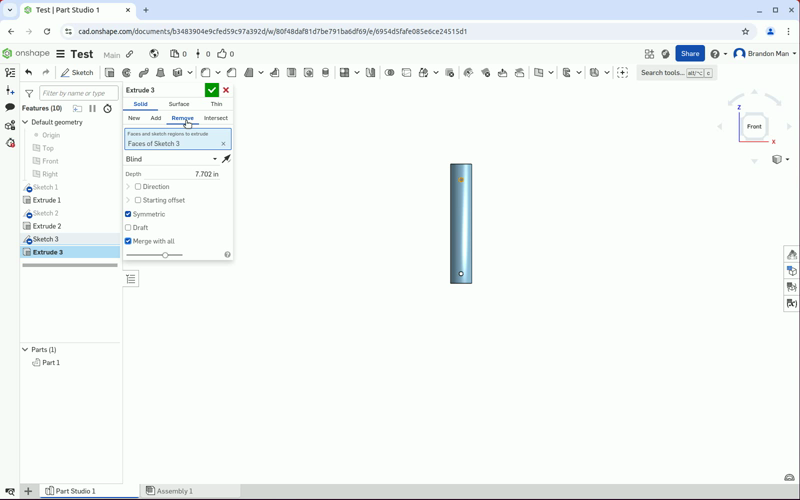
key(enter)
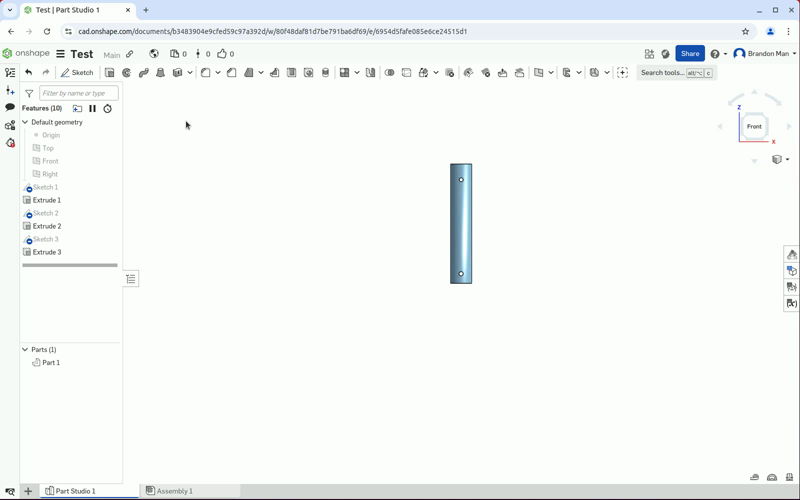
key(shift+h)
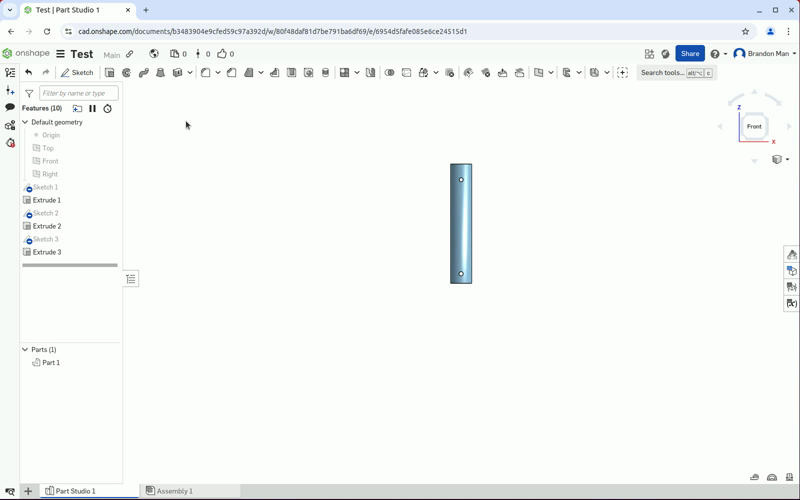
key(shift+h)
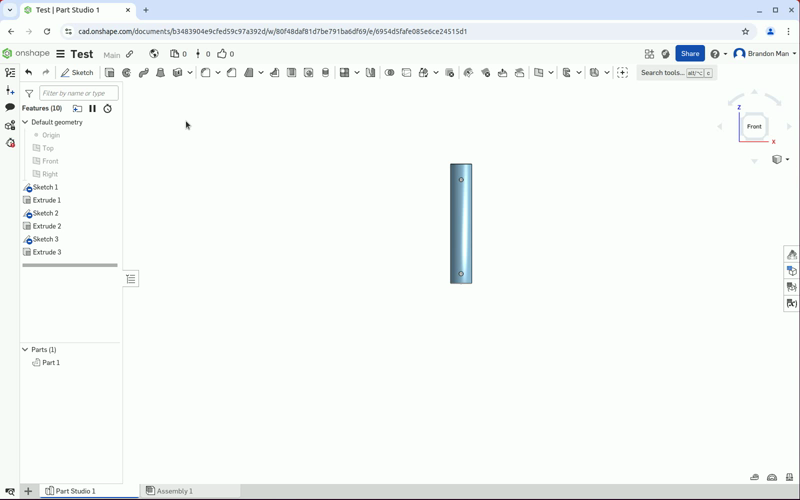
key(shift+7)
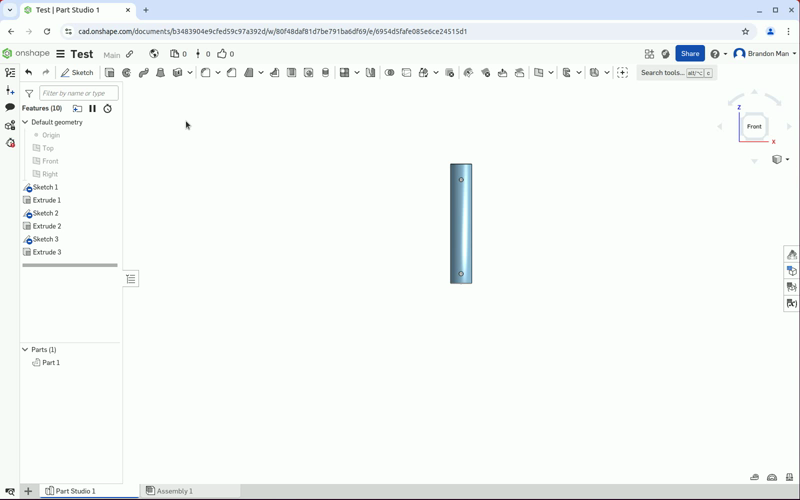
key(left, 2)
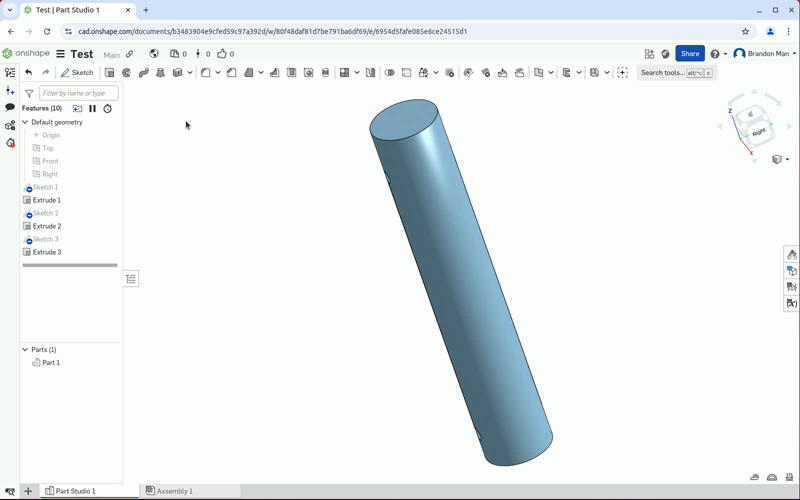
key(down, 2)
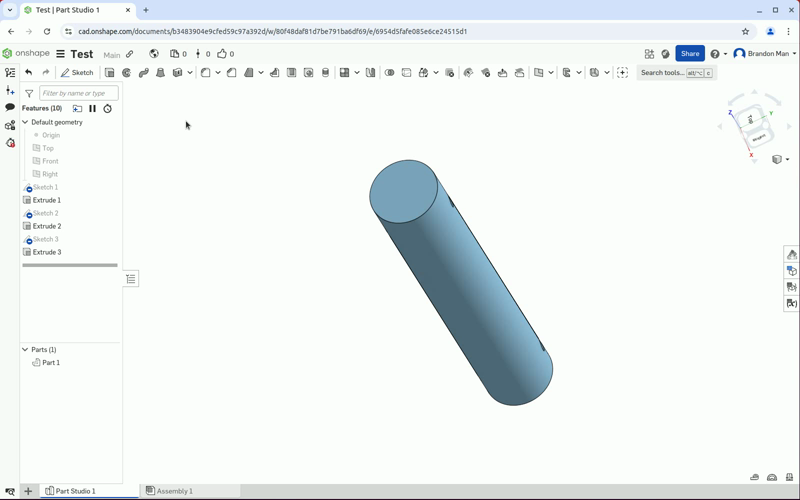
key(up, 2)
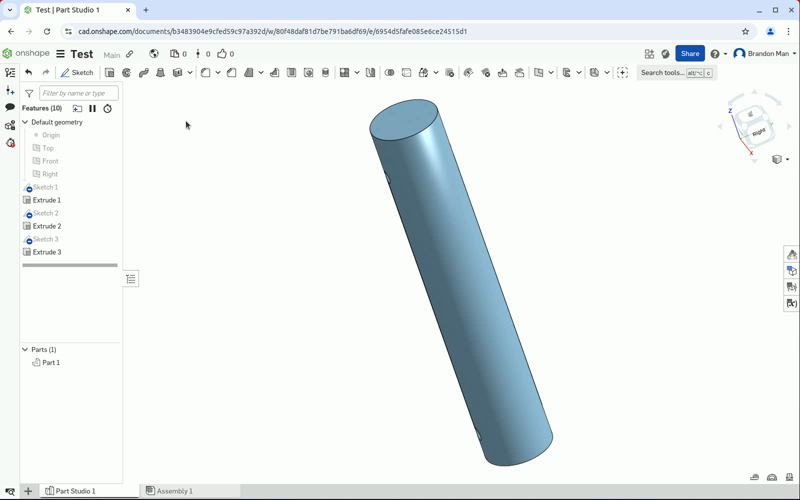
key(right, 2)
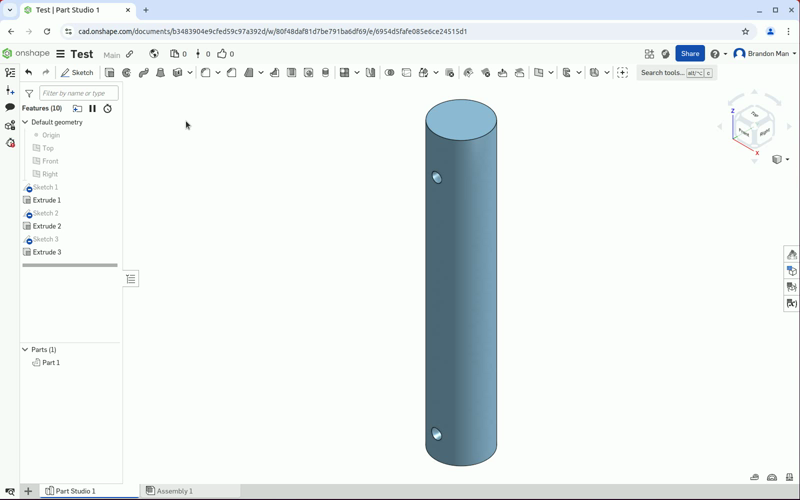
mouse_move(73, 189)
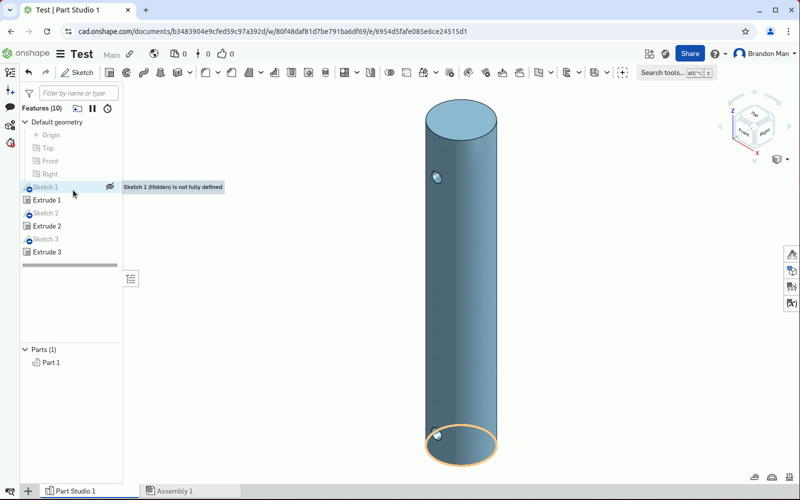
click(73, 189)